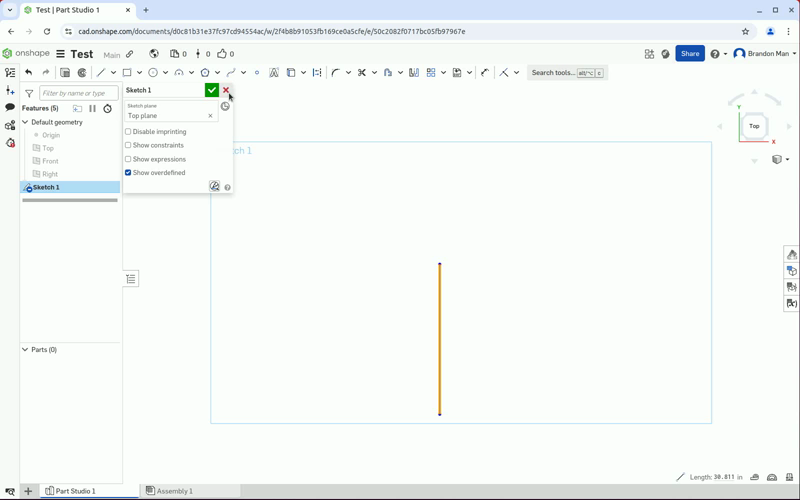
key(shift+h)
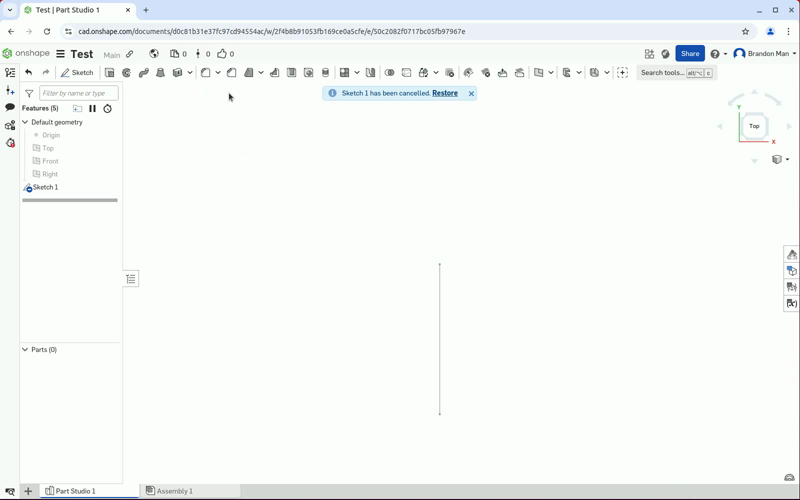
key(shift+s)
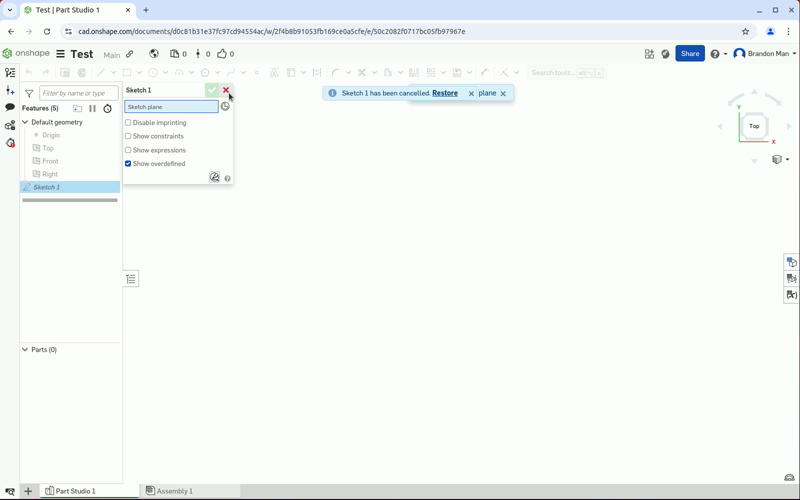
mouse_move(73, 150)
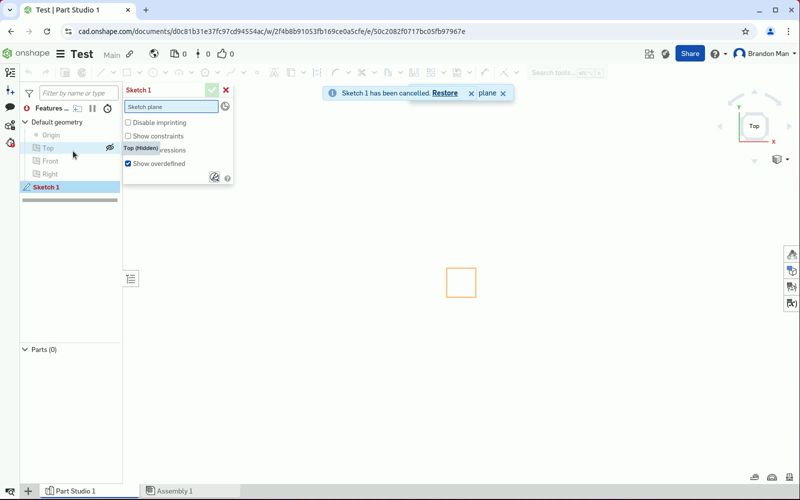
click(73, 150)
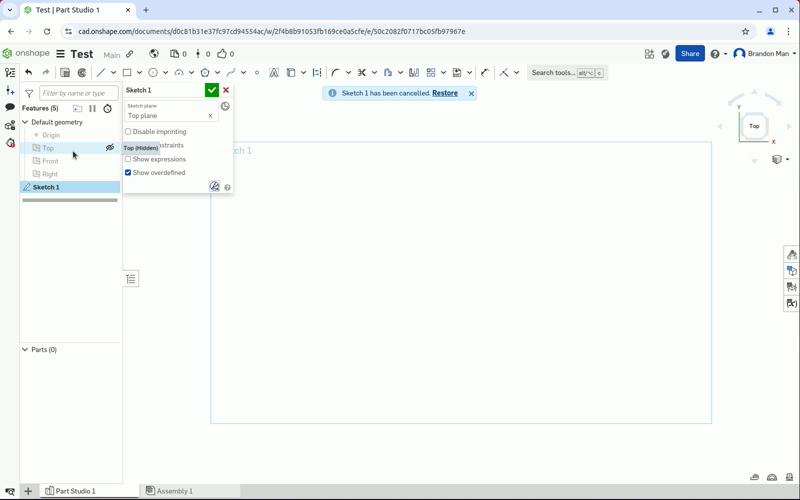
mouse_move(73, 352)
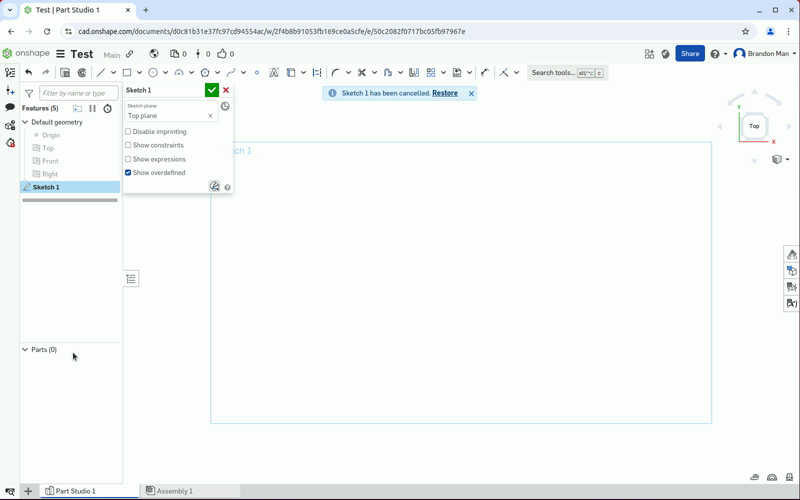
key(y)
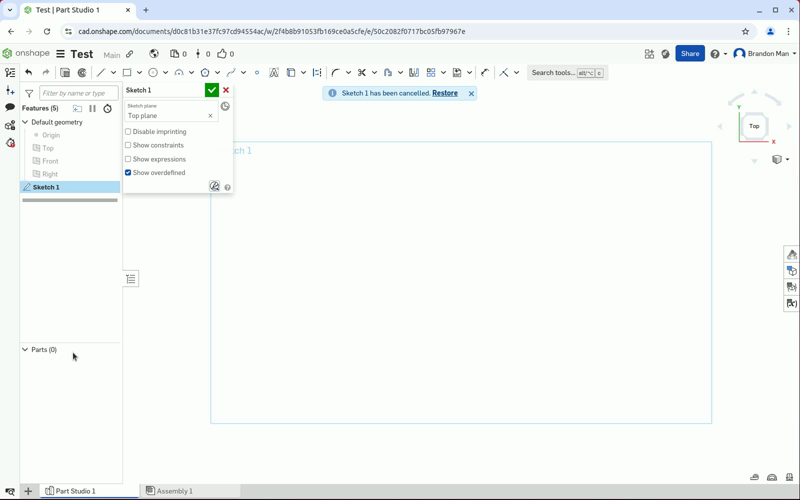
key(l)
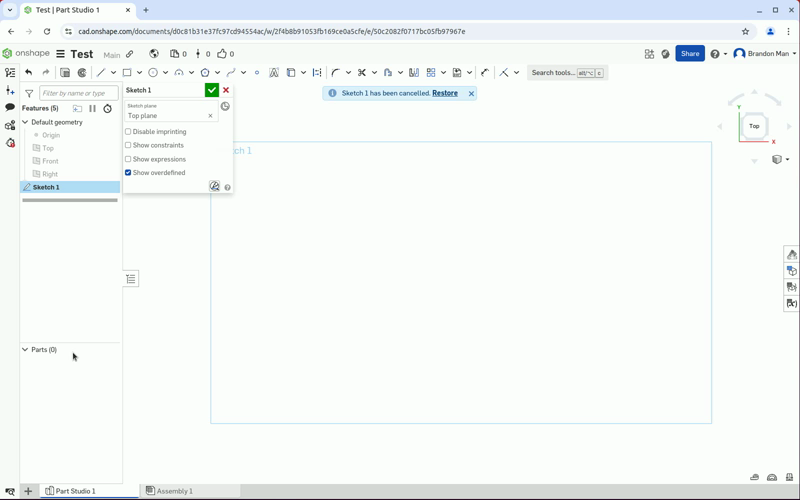
key_down(shift)
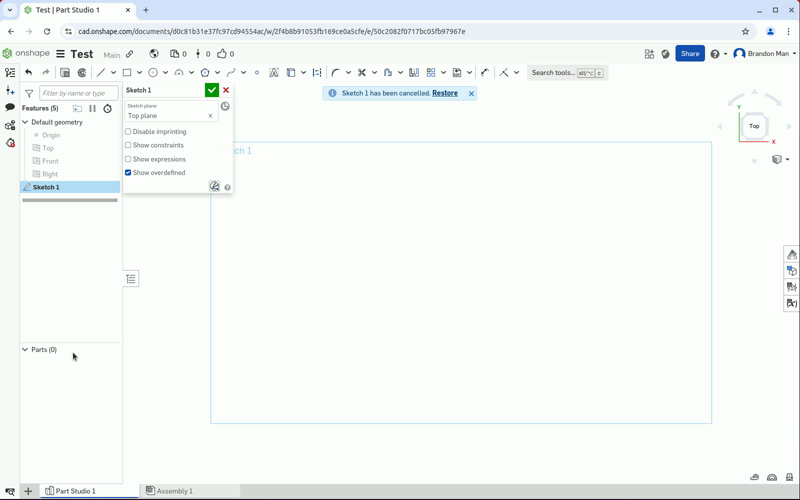
mouse_move(409, 282)
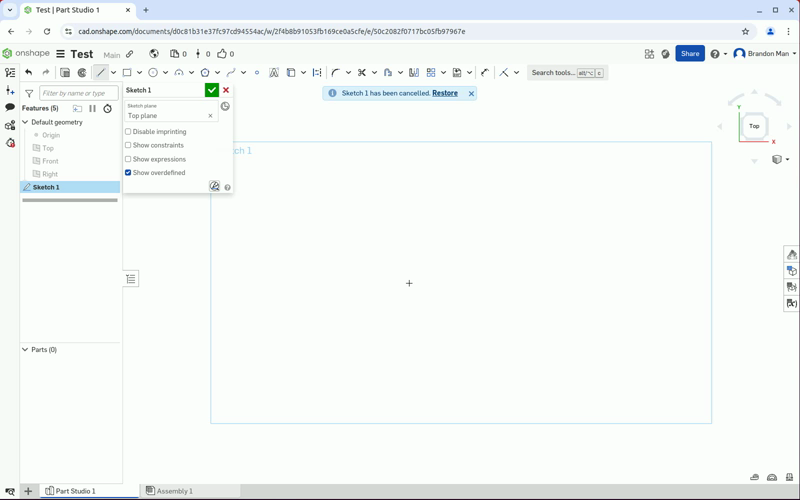
click(409, 282)
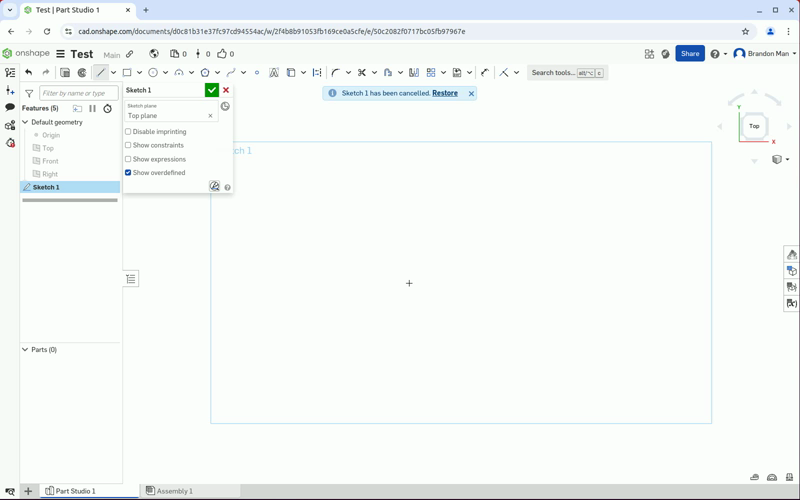
key_up(shift)
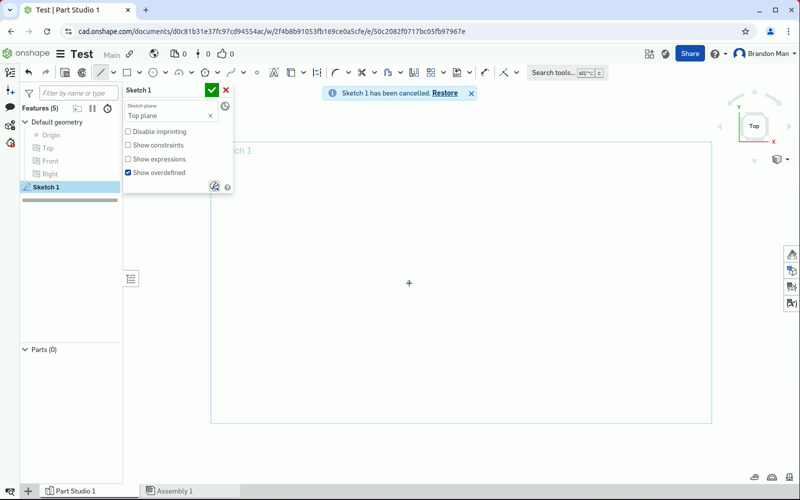
key_down(shift)
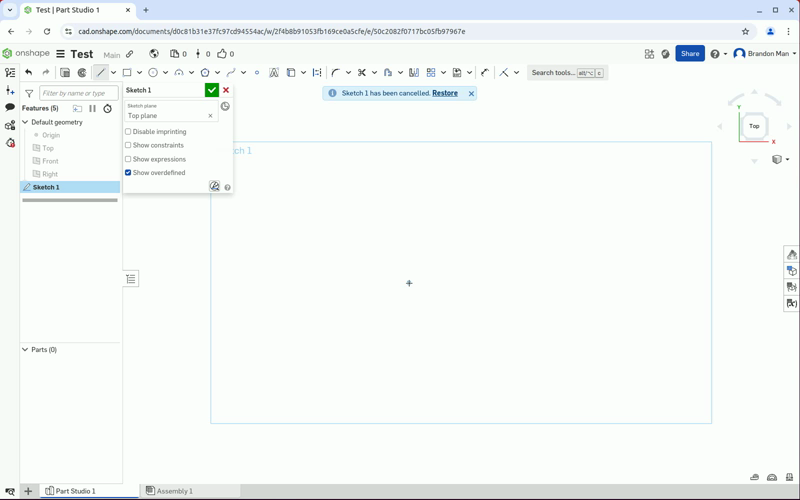
mouse_move(475, 256)
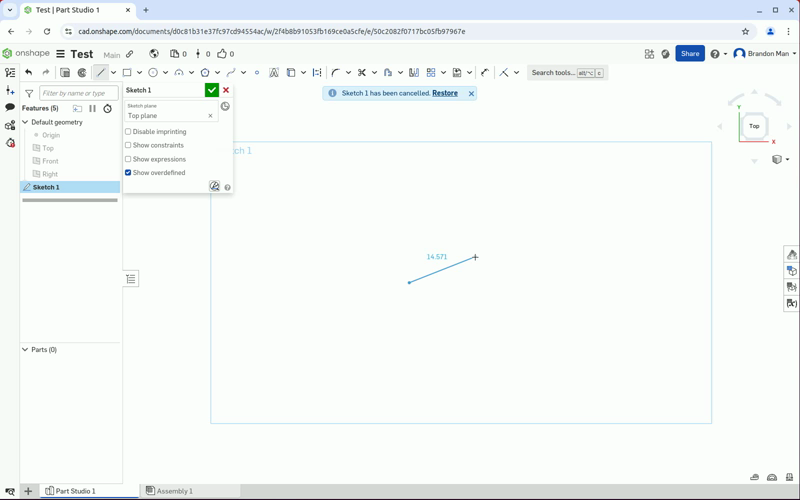
click(475, 256)
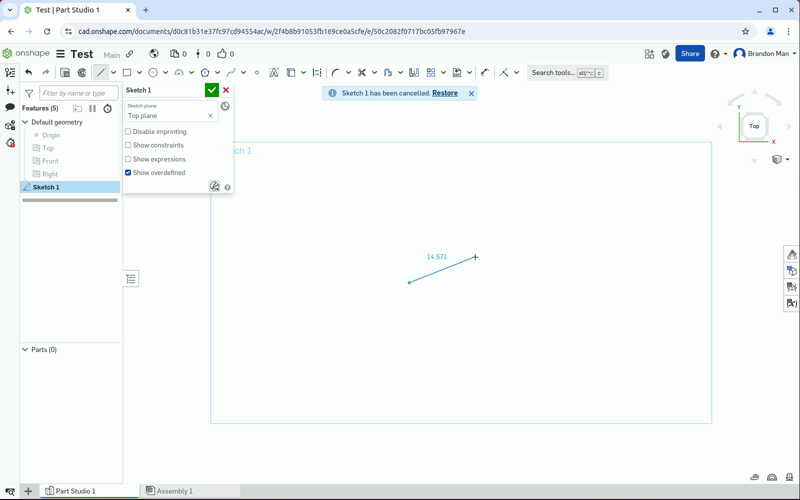
key_up(shift)
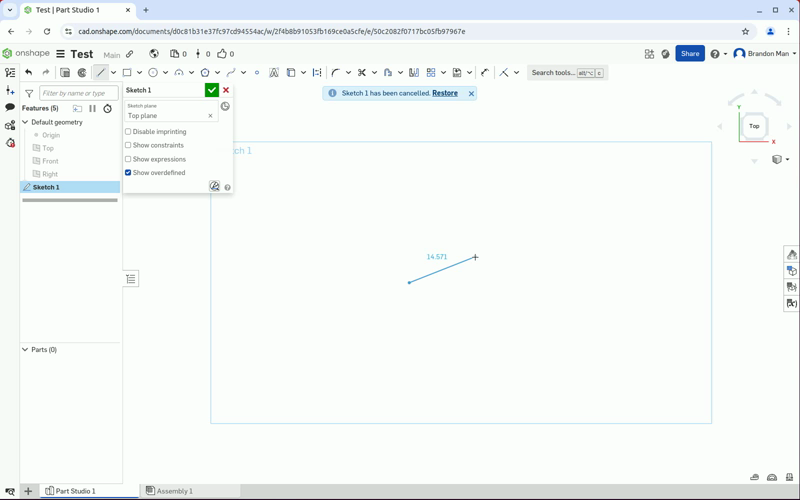
key_down(shift)
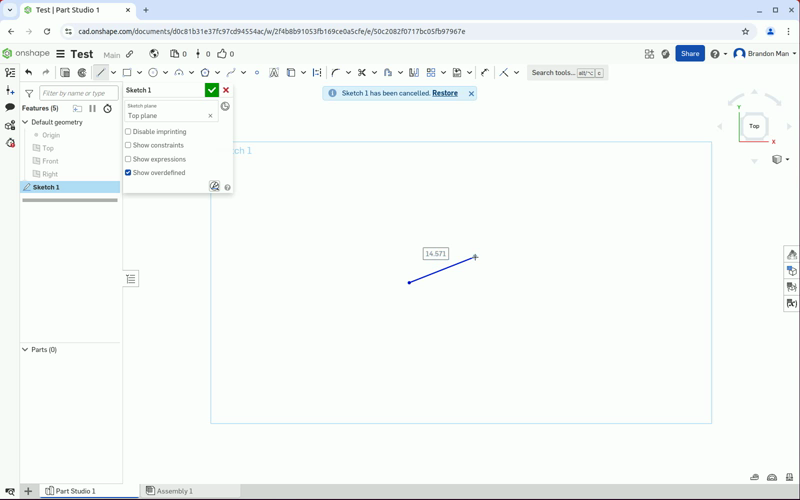
mouse_move(409, 256)
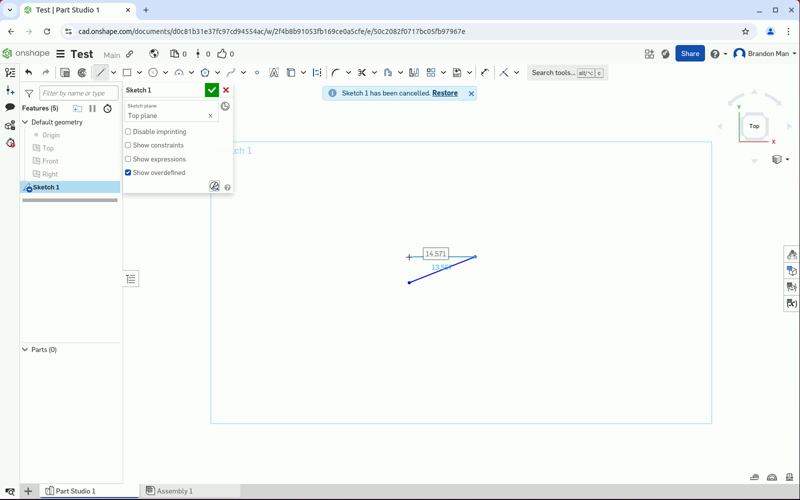
click(409, 256)
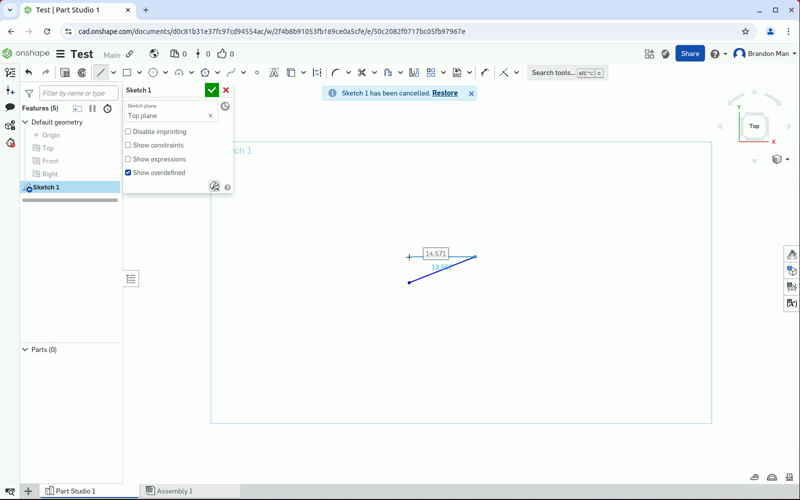
key_up(shift)
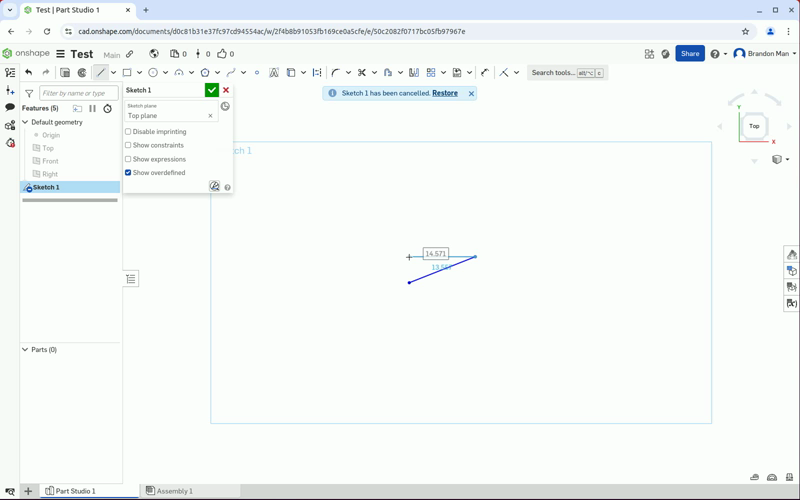
mouse_move(439, 256)
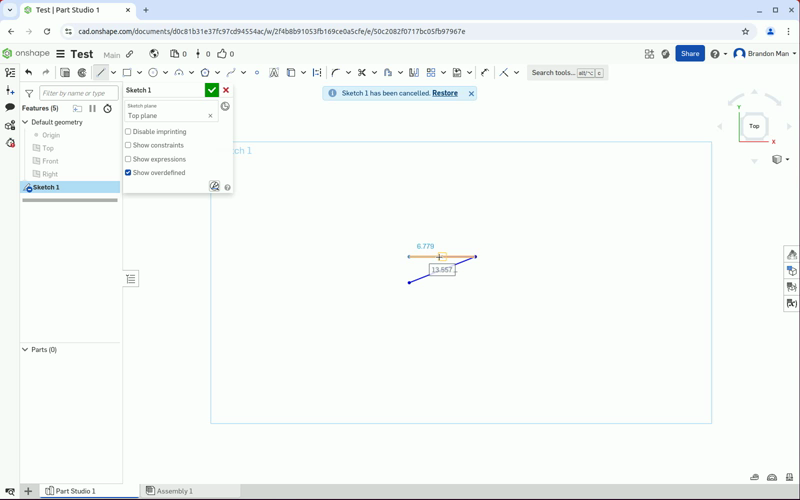
key_down(shift)
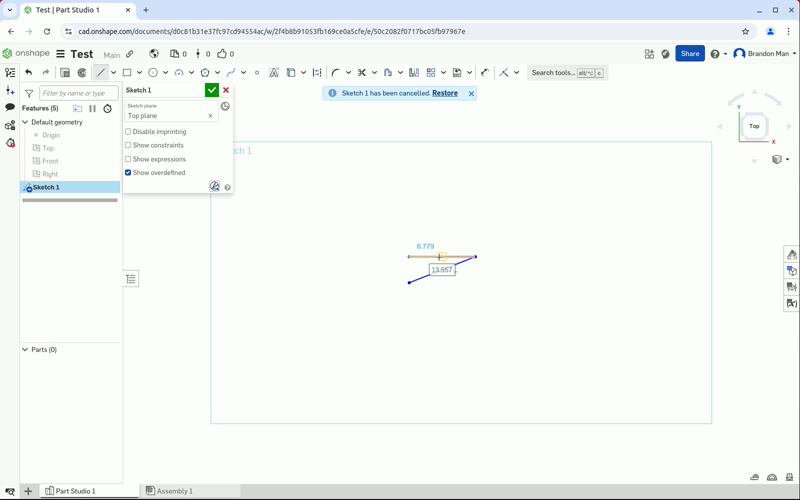
mouse_move(409, 282)
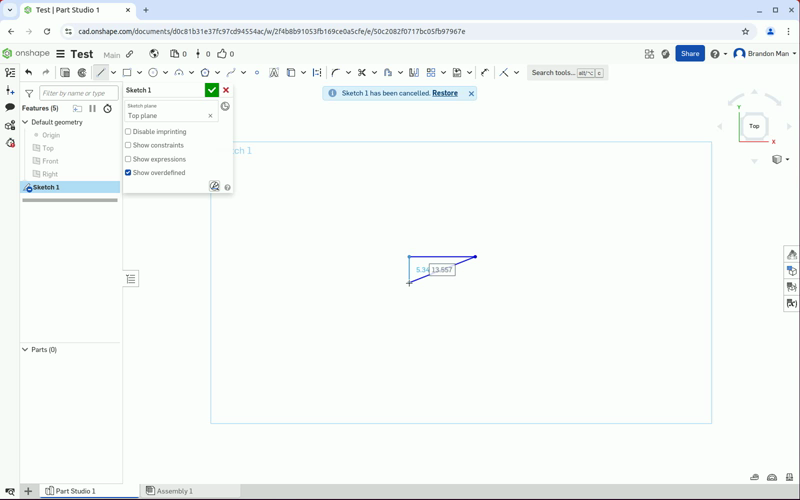
key_up(shift)
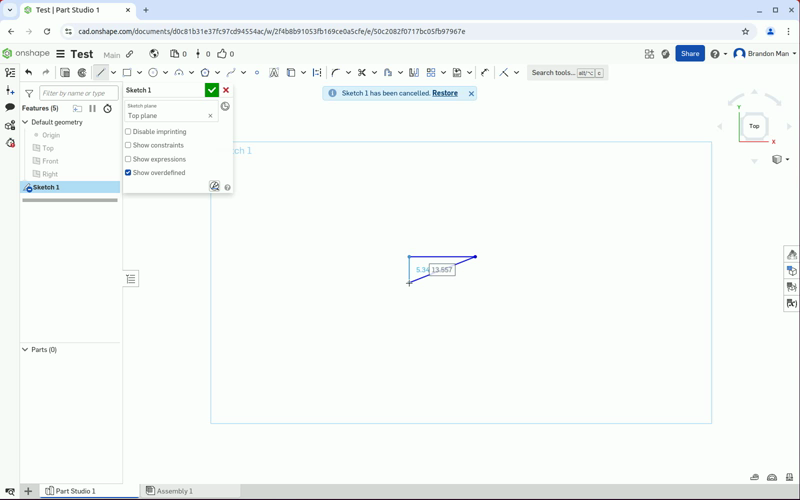
click(409, 282)
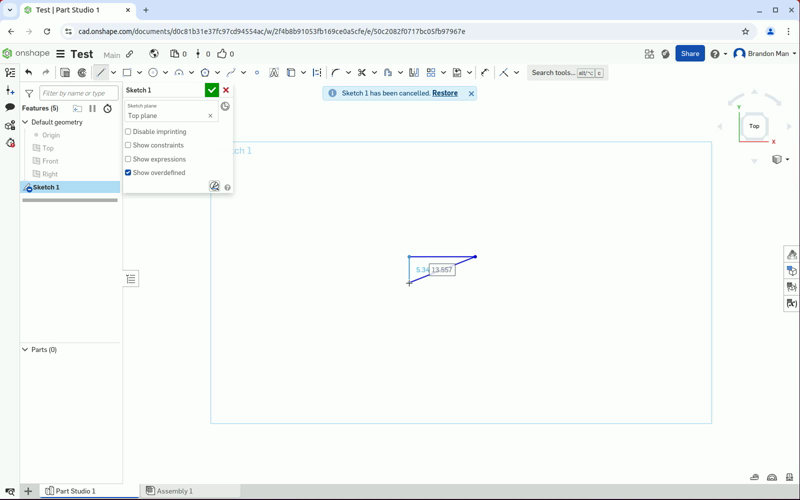
key(esc)
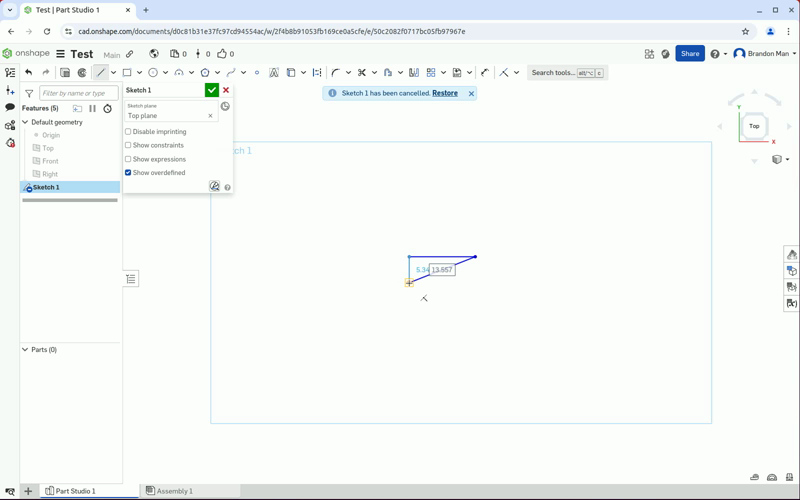
mouse_move(418, 266)
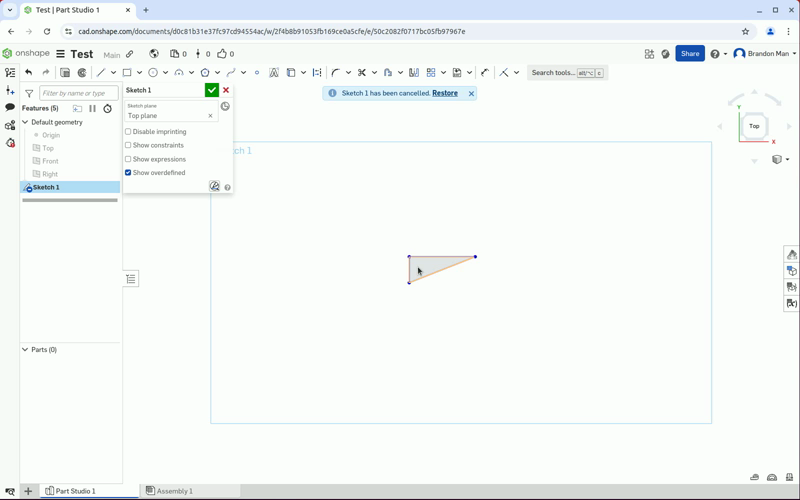
scroll(6)
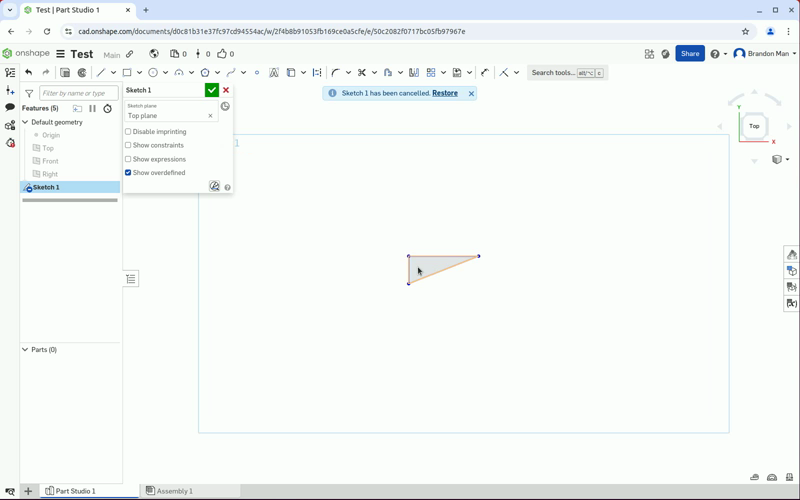
scroll(6)
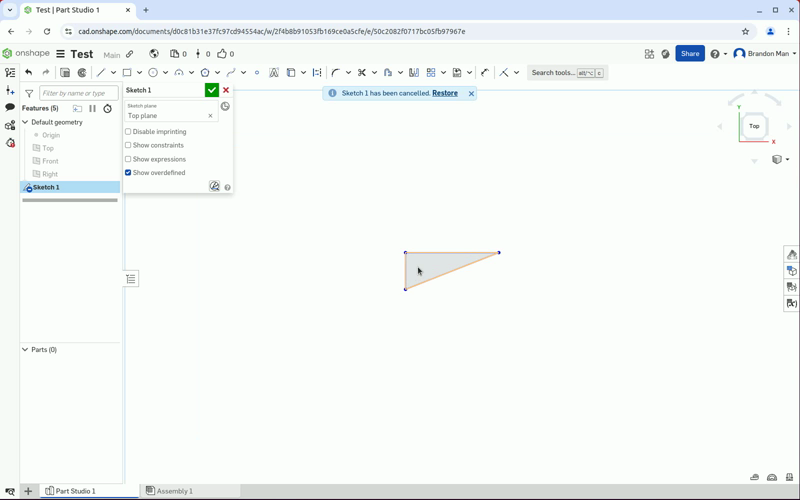
scroll(6)
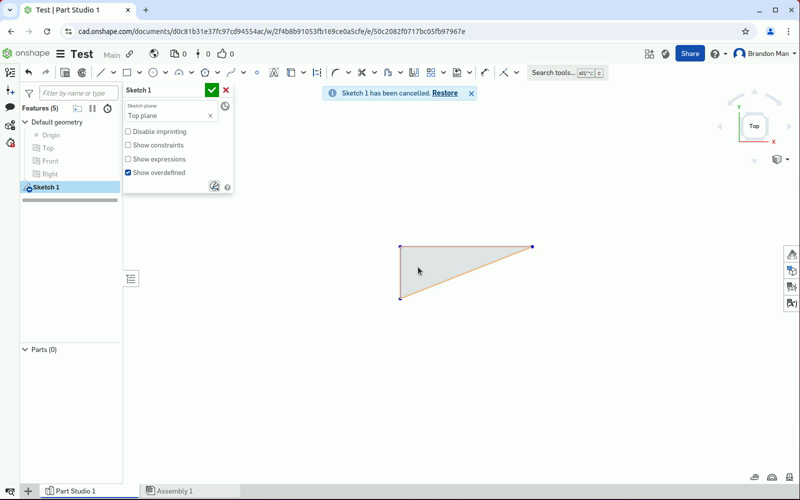
scroll(6)
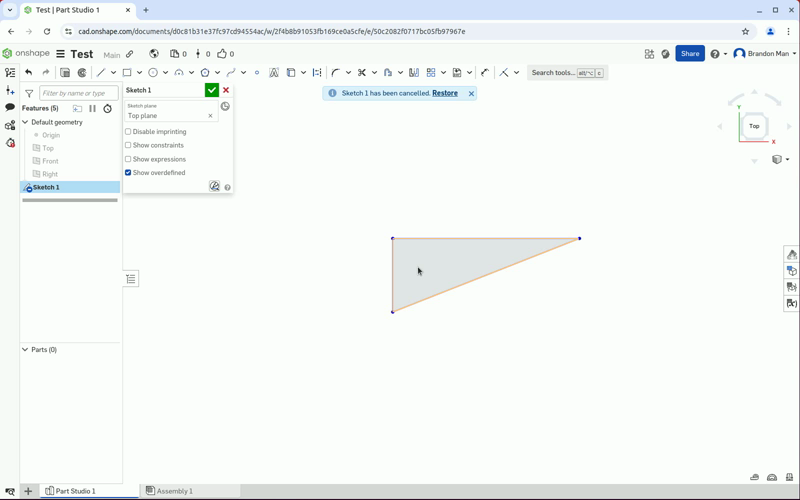
scroll(6)
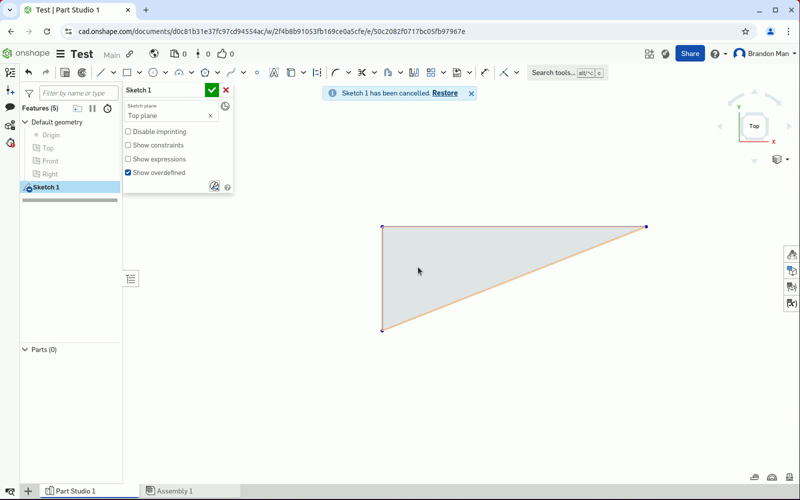
scroll(6)
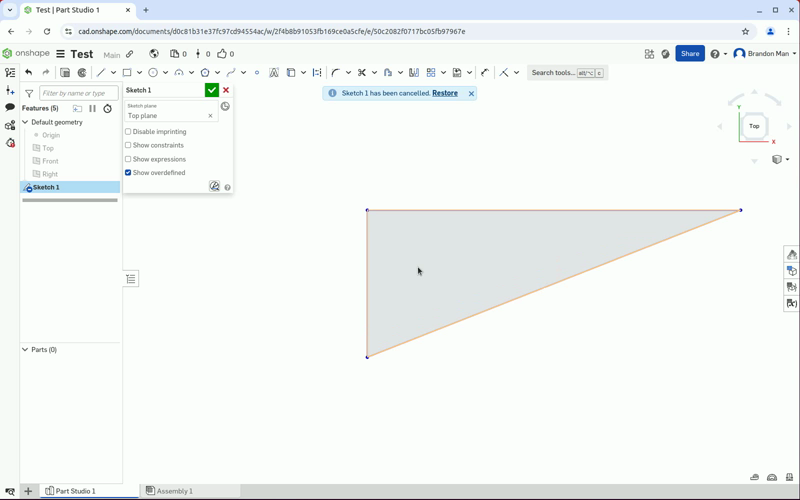
scroll(6)
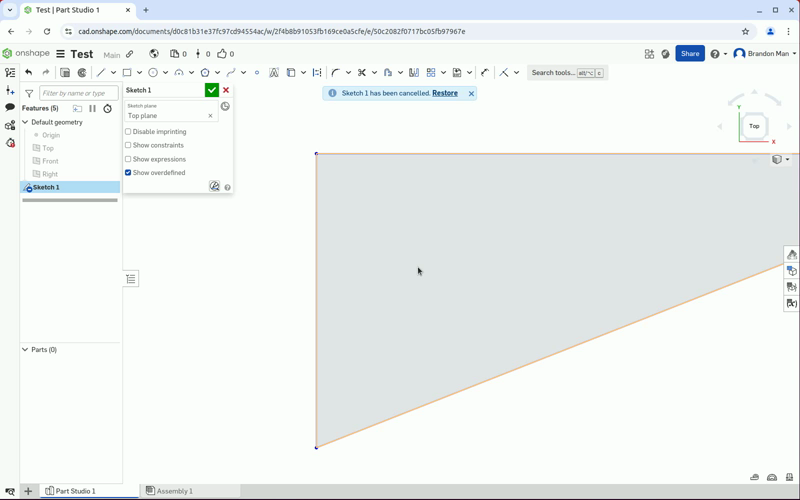
click(418, 266)
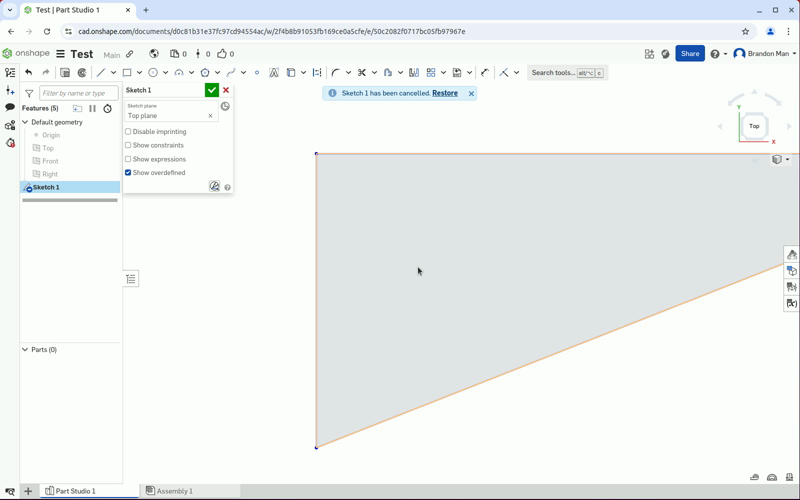
scroll(-6)
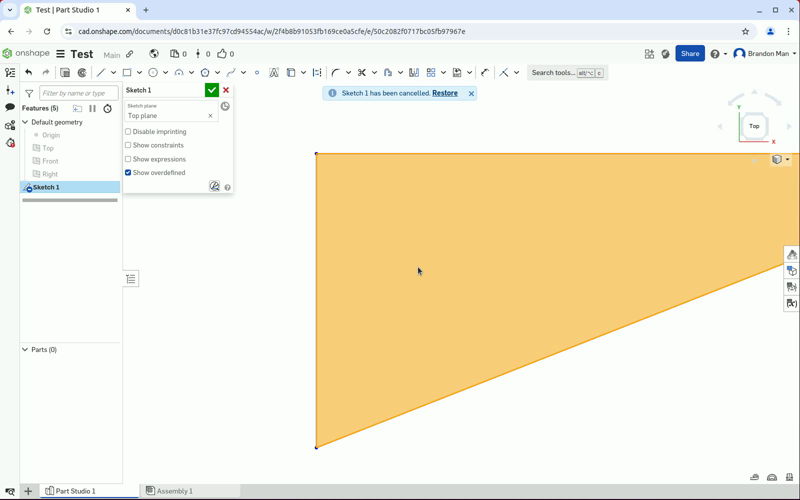
scroll(-6)
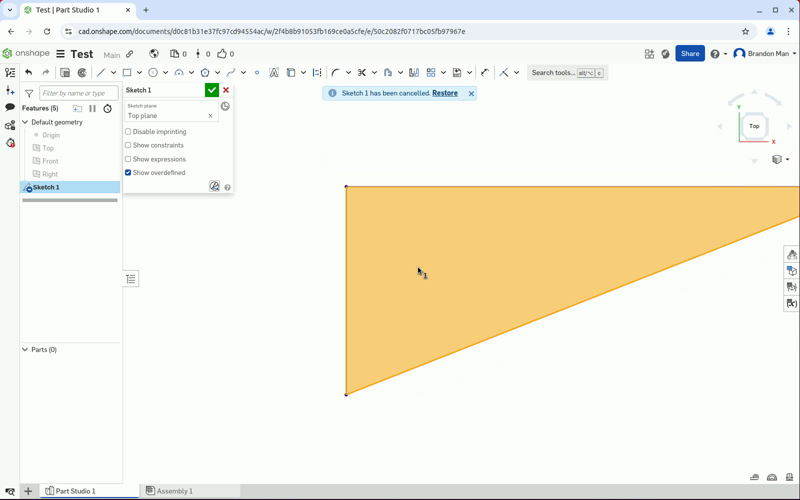
scroll(-6)
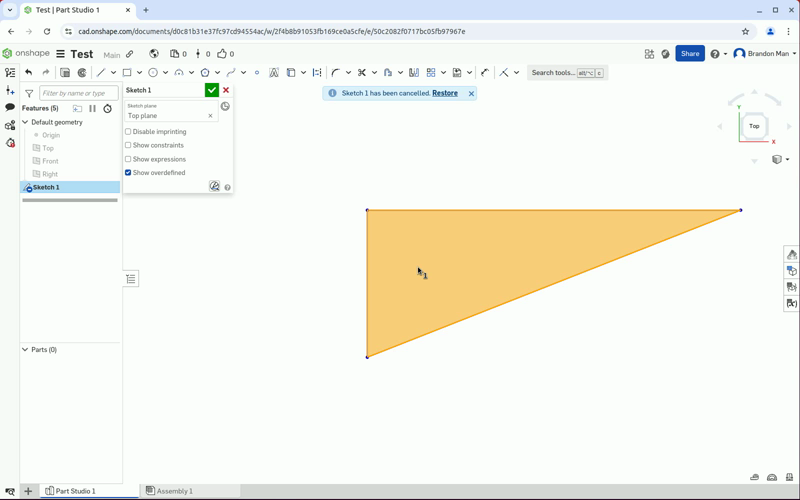
scroll(-6)
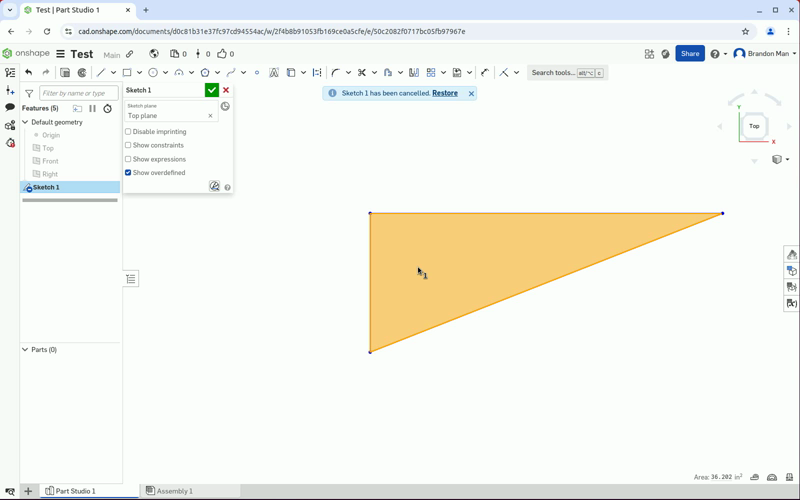
scroll(-6)
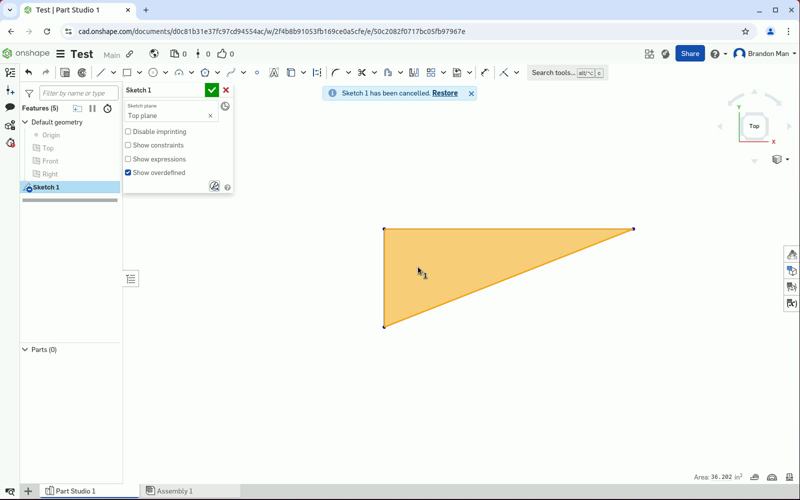
scroll(-6)
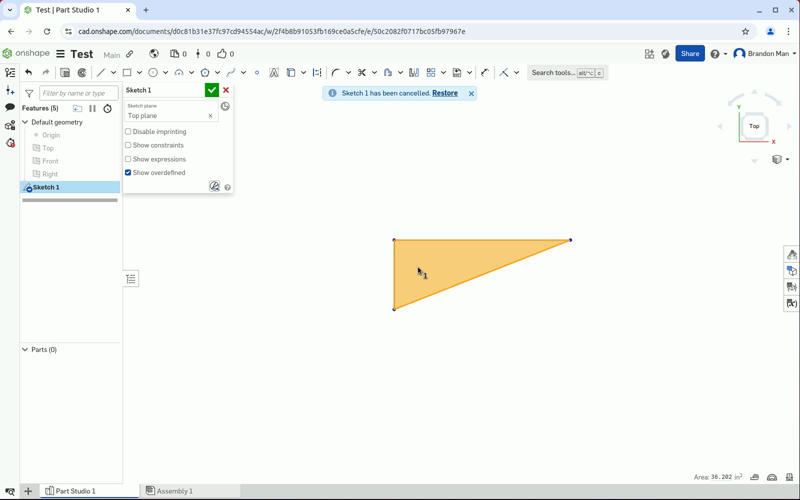
scroll(-6)
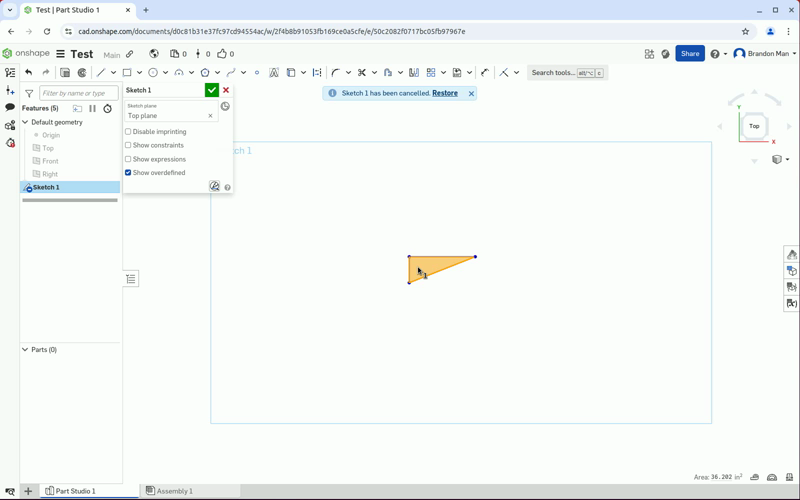
mouse_move(73, 352)
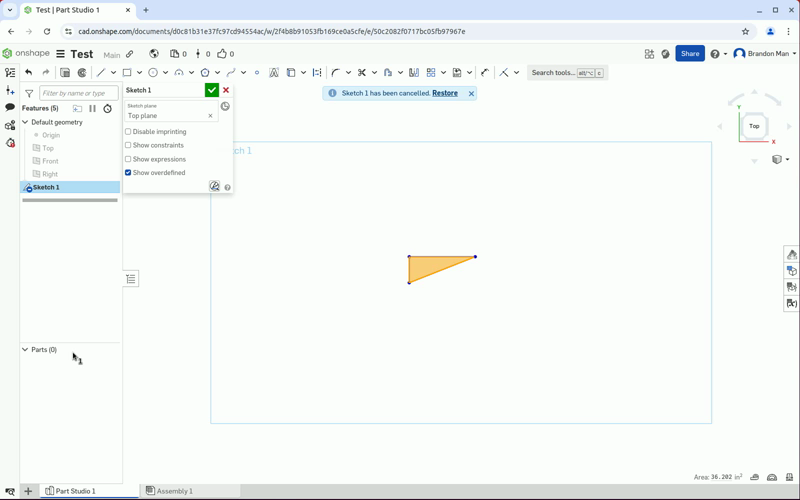
key(shift+y)
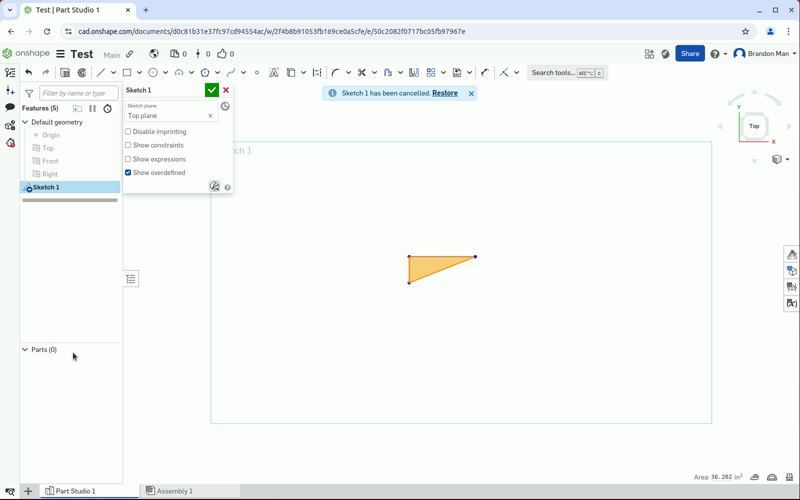
key(shift+e)
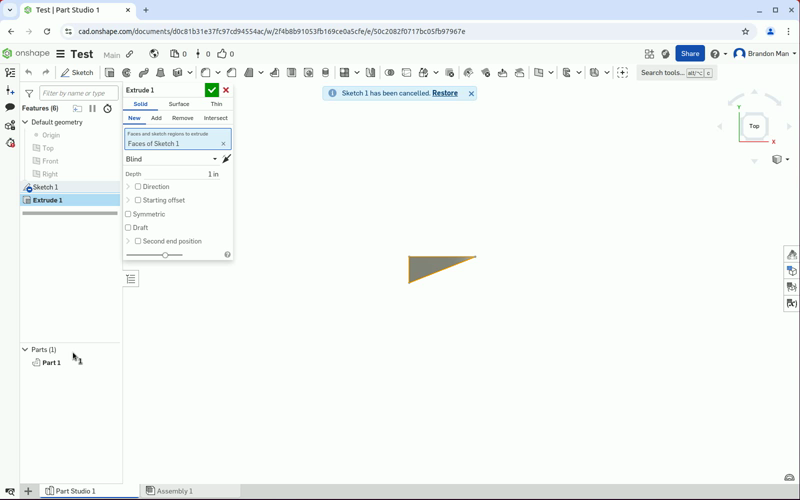
mouse_move(143, 106)
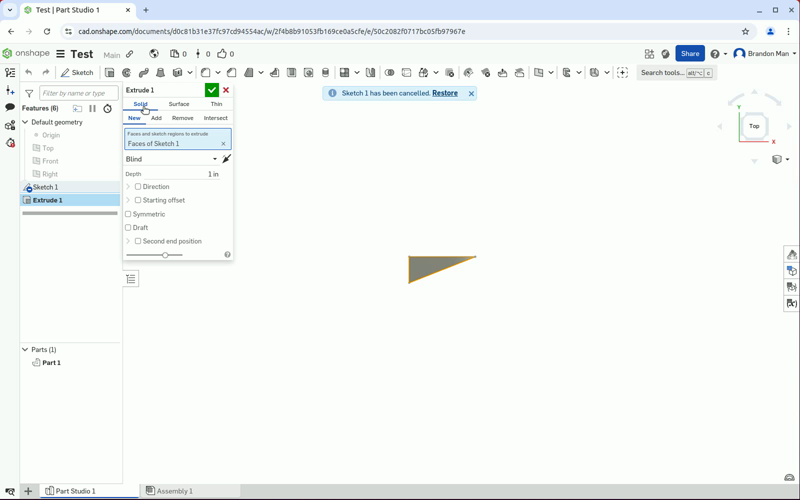
click(143, 106)
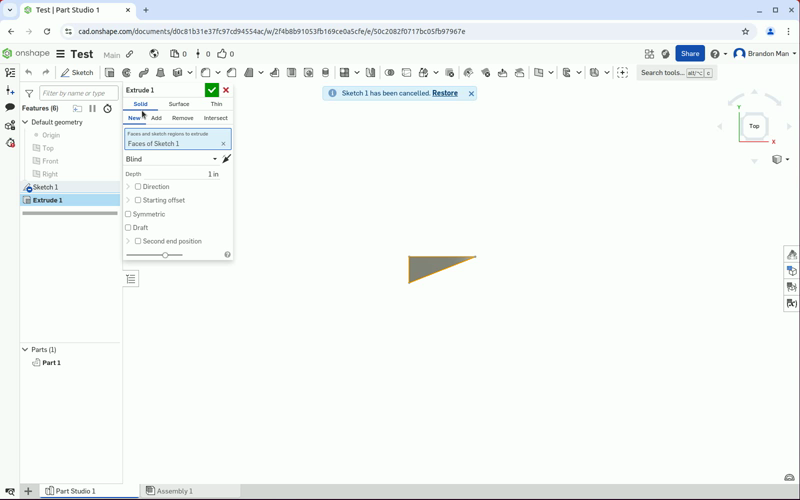
mouse_move(137, 120)
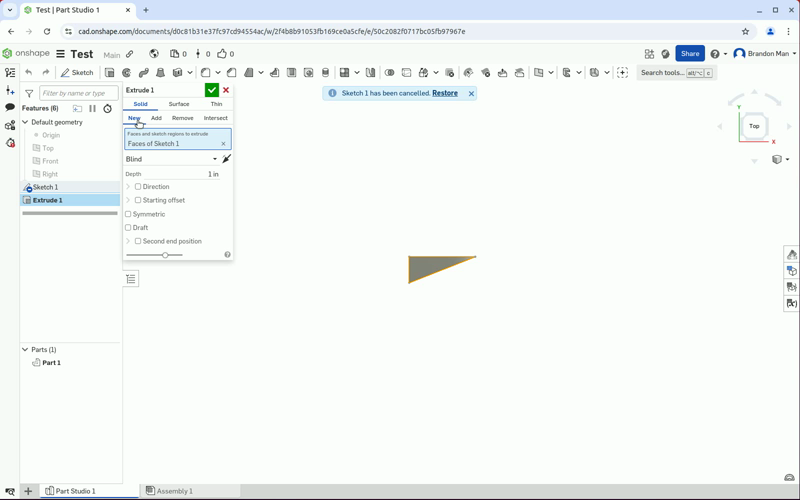
click(137, 120)
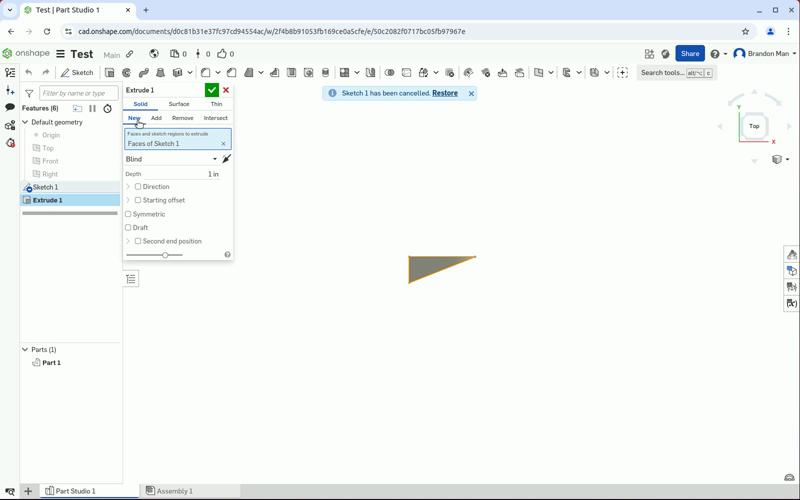
key(tab, 4)
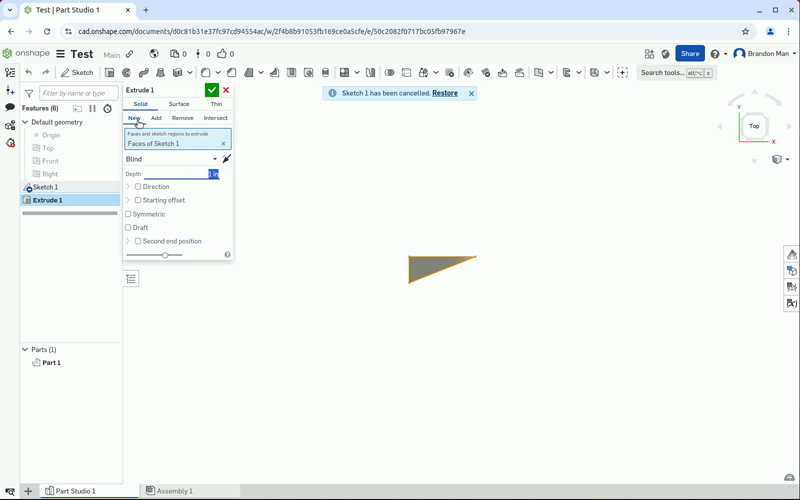
text(6.74)
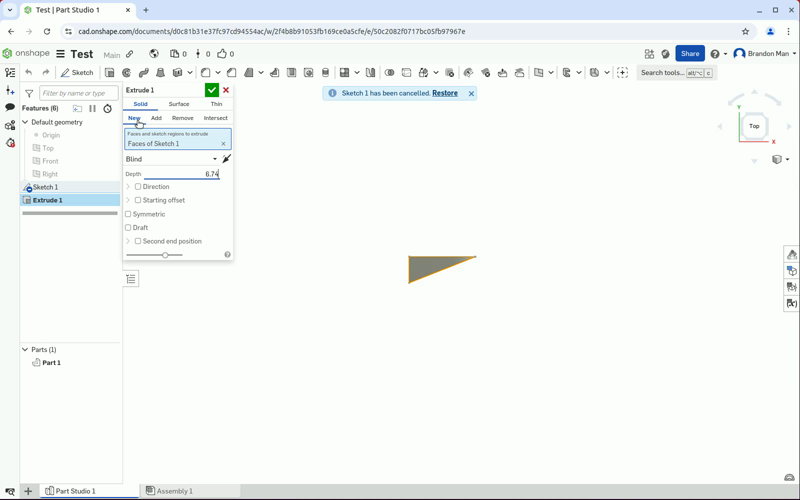
key(enter)
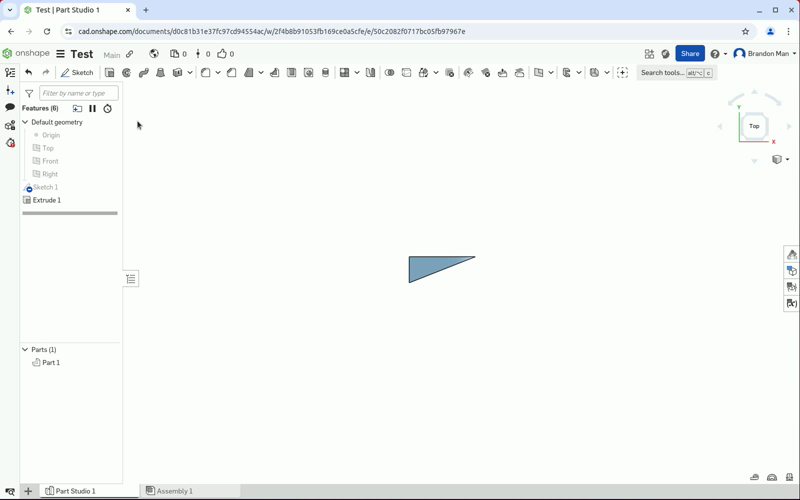
key(shift+h)
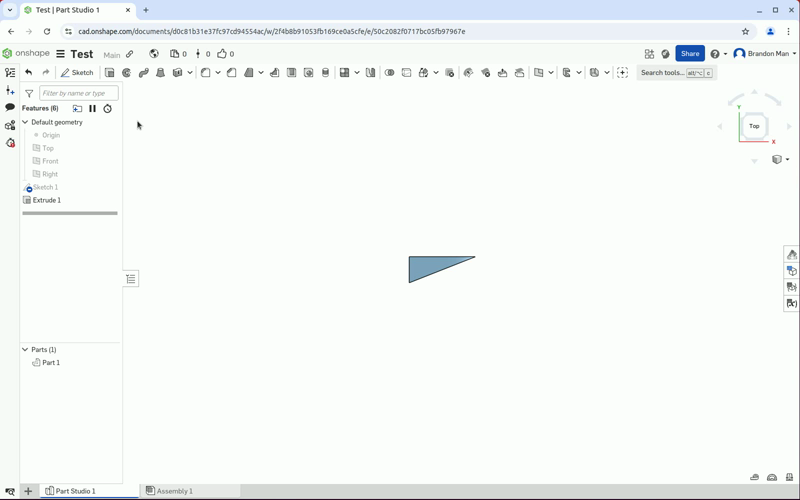
key(shift+h)
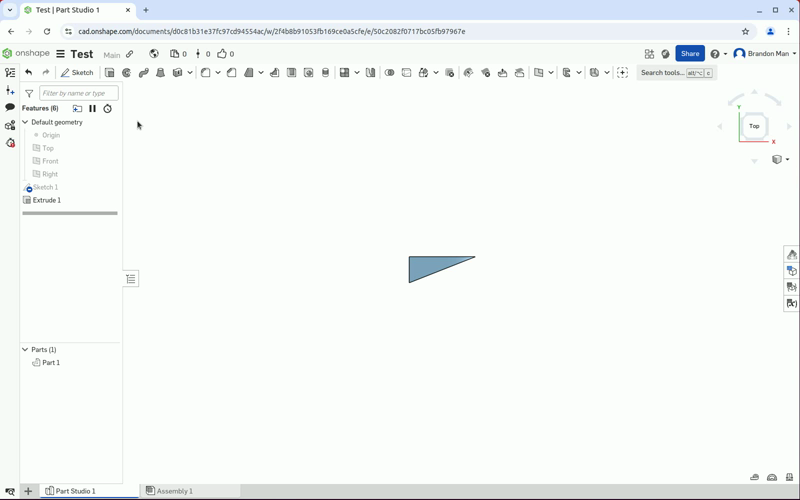
mouse_move(73, 189)
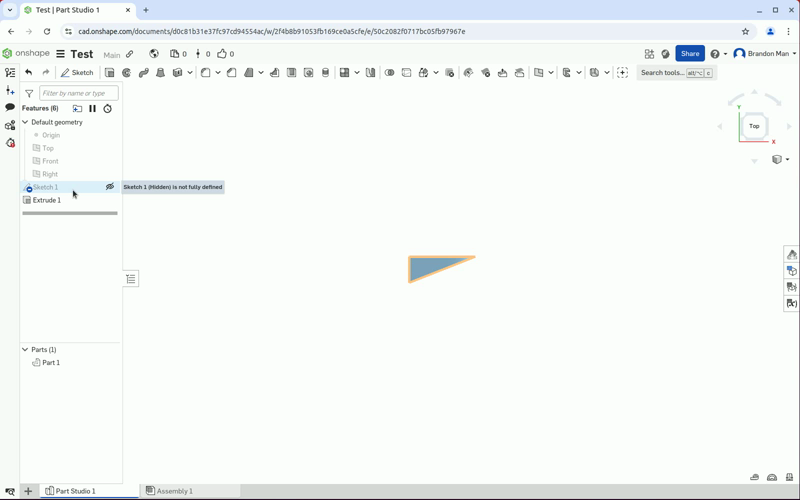
click(73, 189)
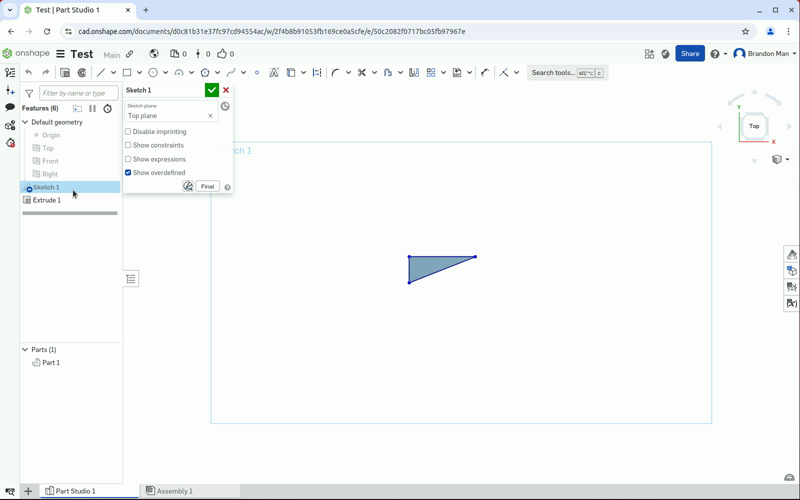
mouse_move(229, 92)
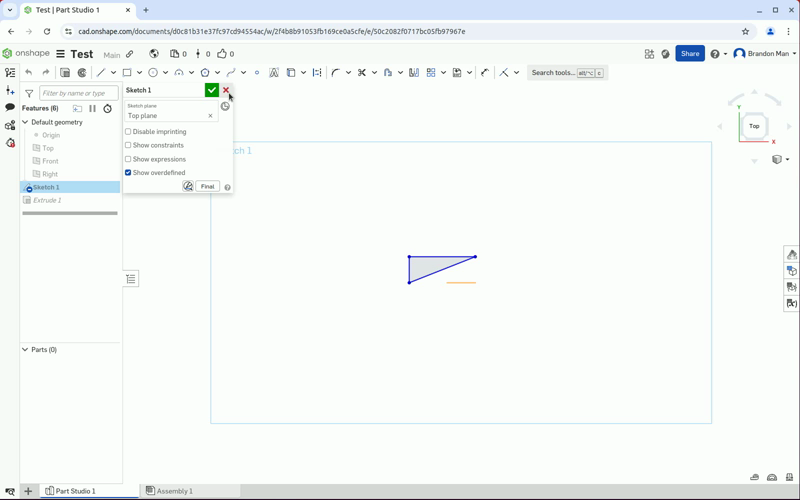
click(229, 92)
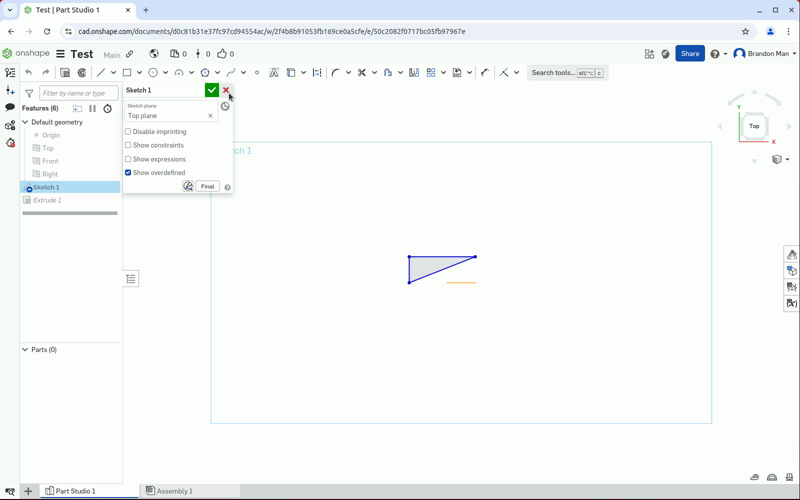
key(shift+s)
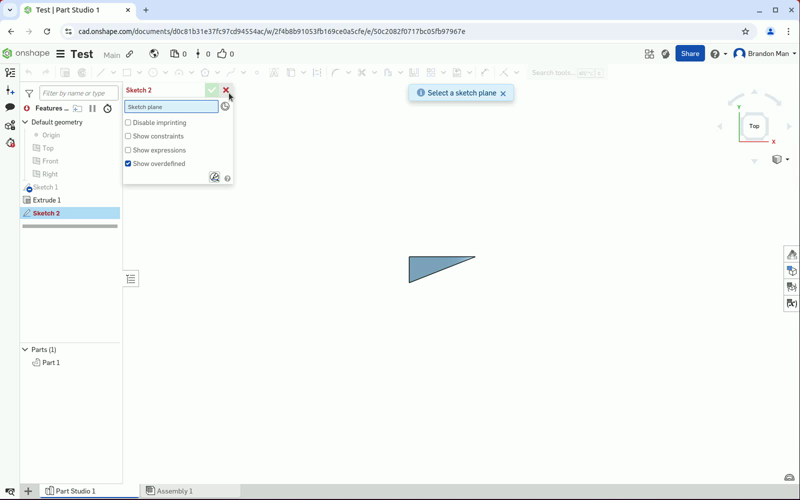
mouse_move(73, 150)
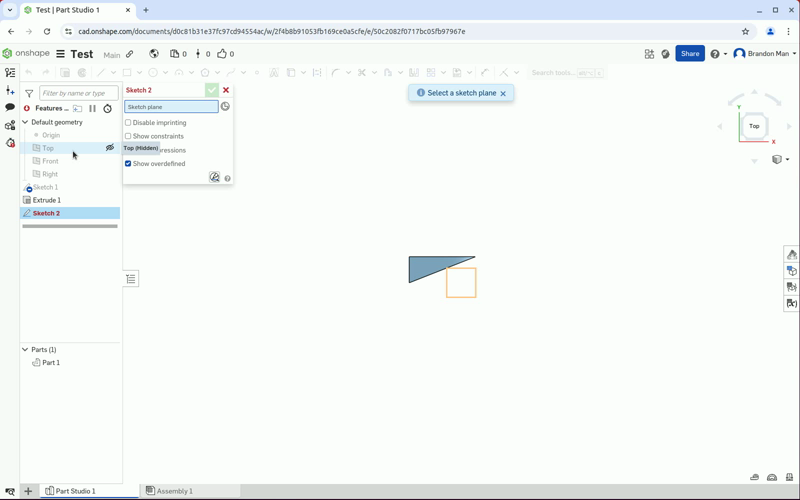
click(73, 150)
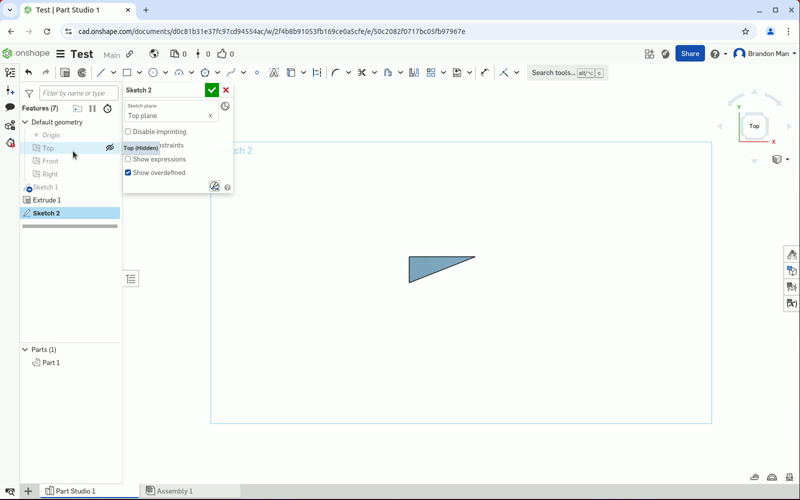
mouse_move(73, 352)
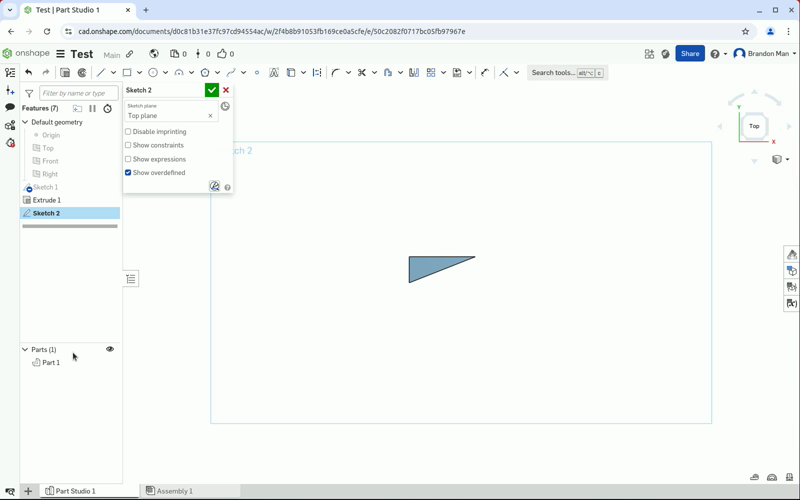
key(y)
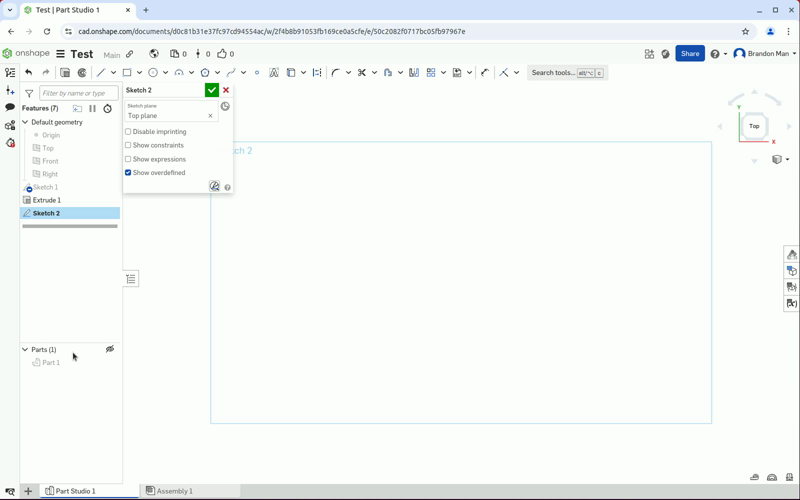
key(l)
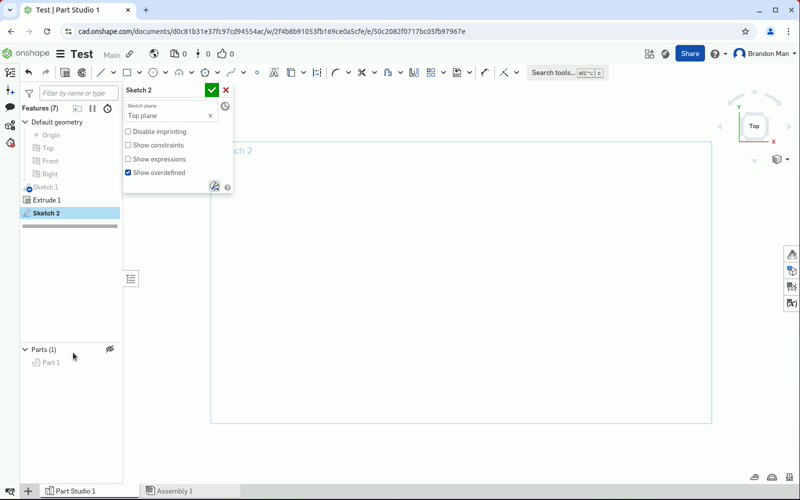
key_down(shift)
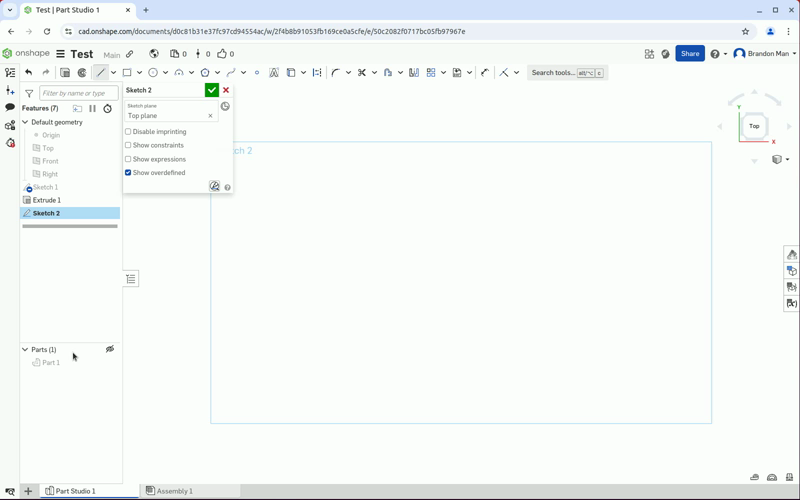
mouse_move(376, 315)
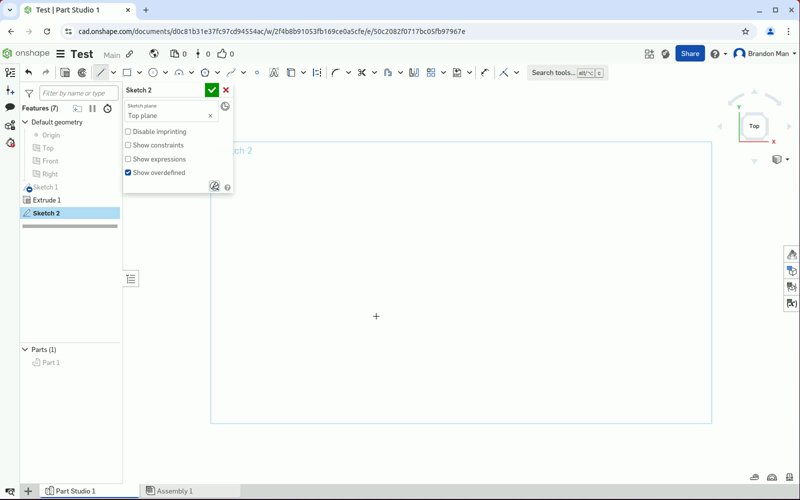
click(376, 315)
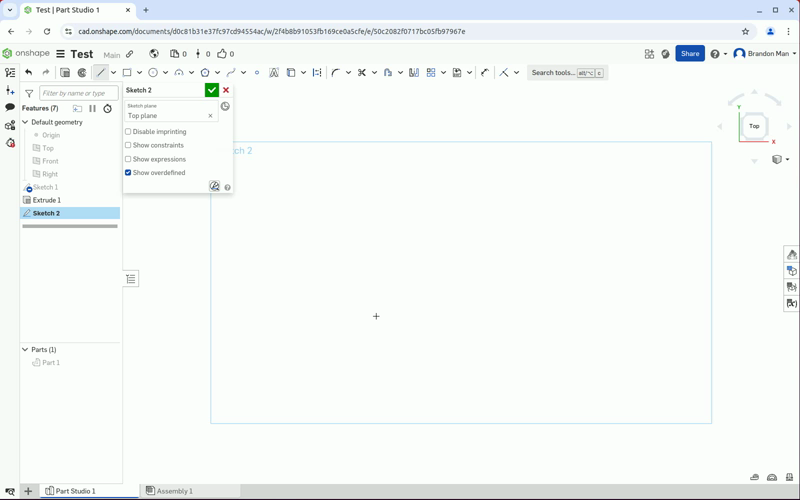
key_up(shift)
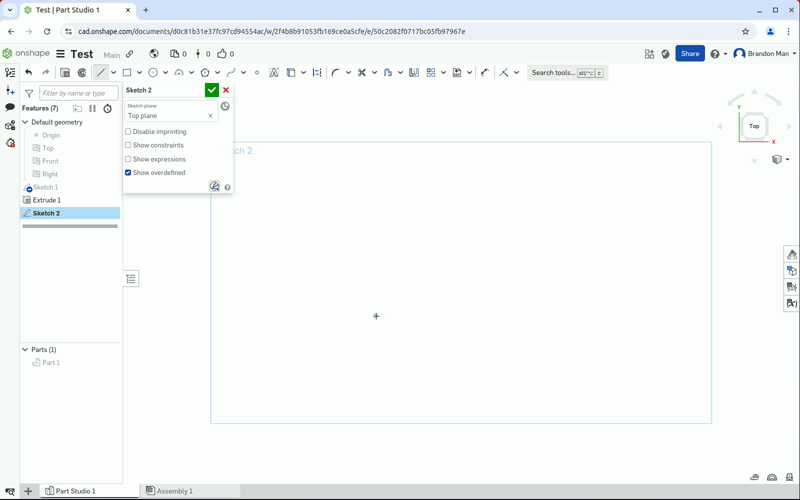
key_down(shift)
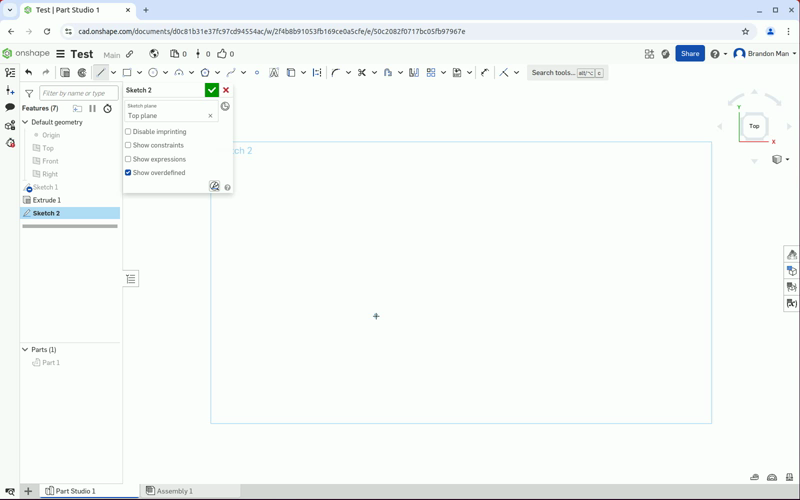
mouse_move(406, 315)
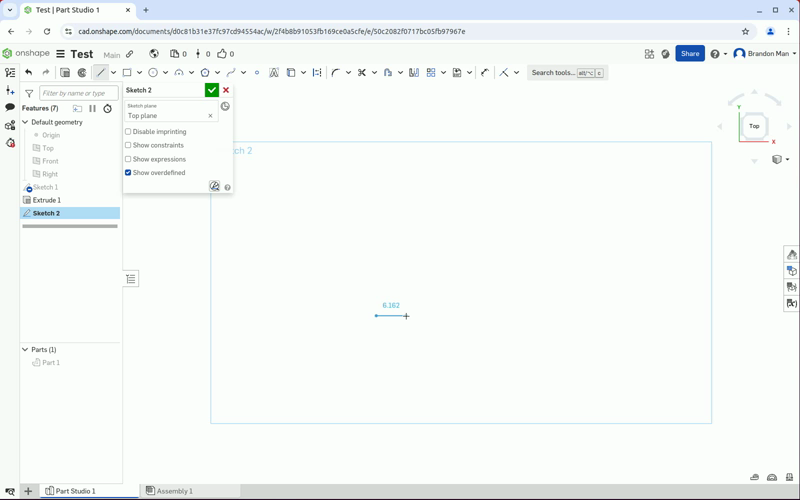
mouse_move(409, 315)
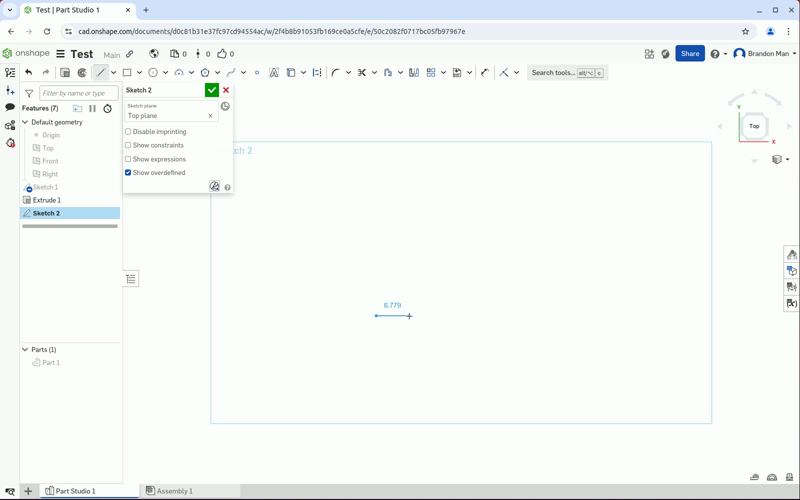
click(409, 315)
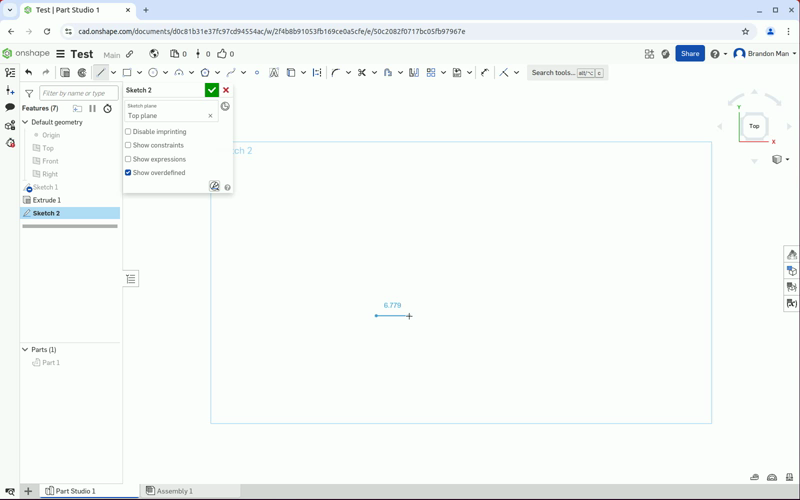
key_up(shift)
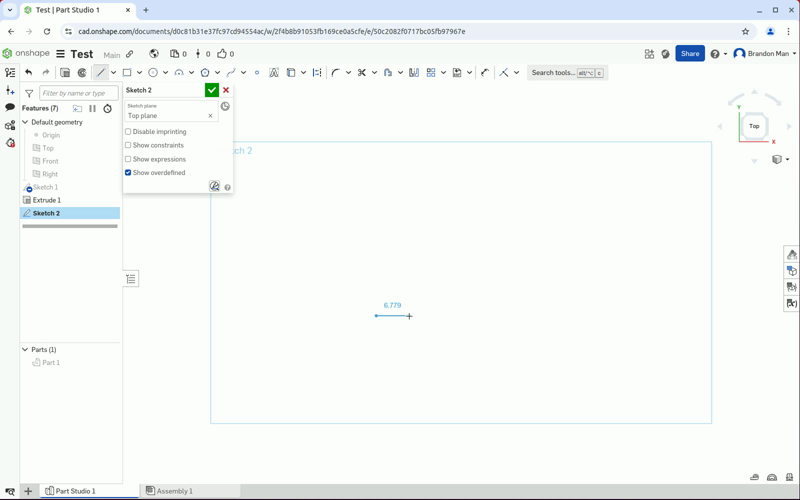
key_down(shift)
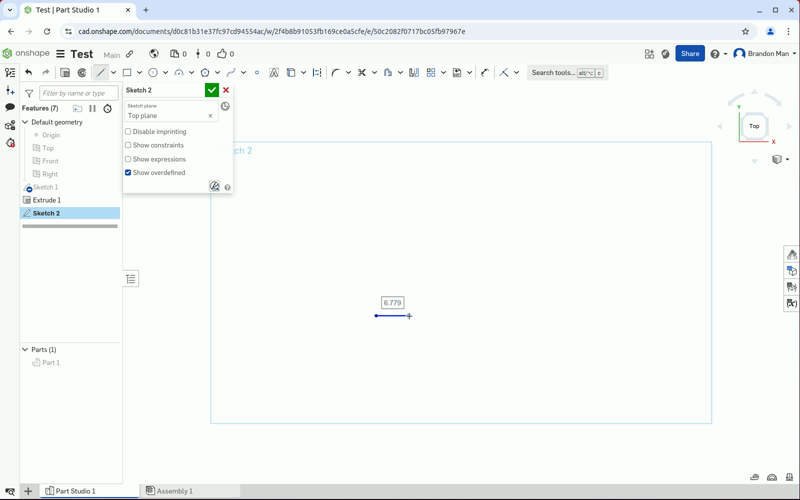
mouse_move(439, 315)
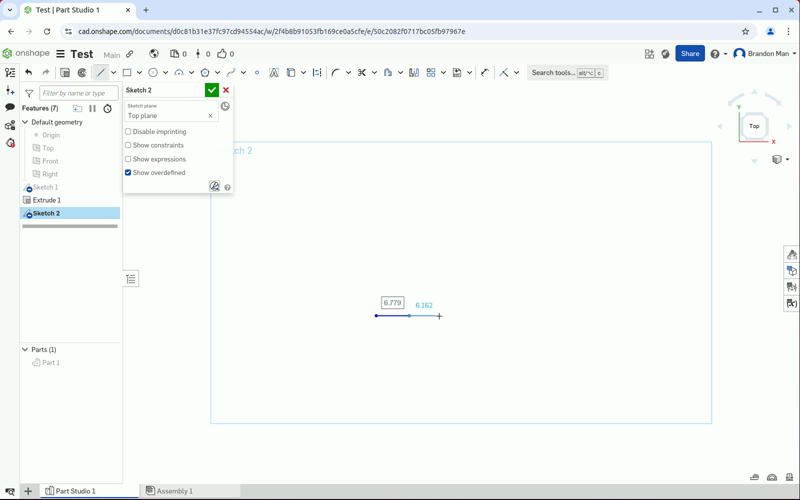
mouse_move(409, 282)
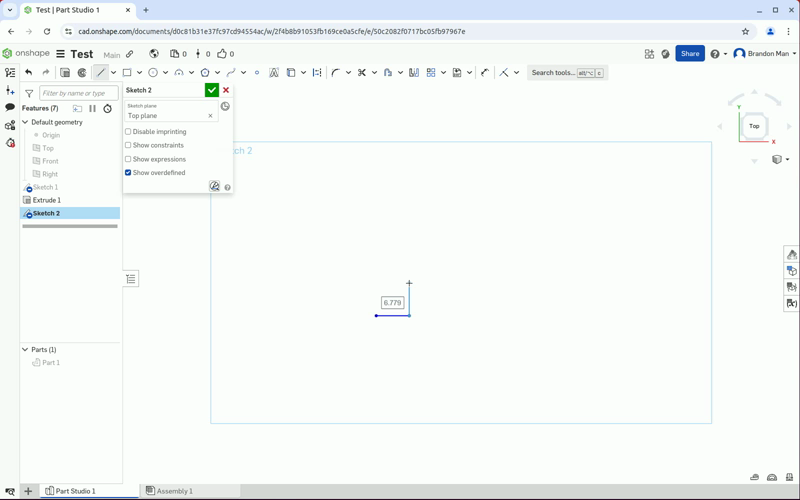
click(409, 282)
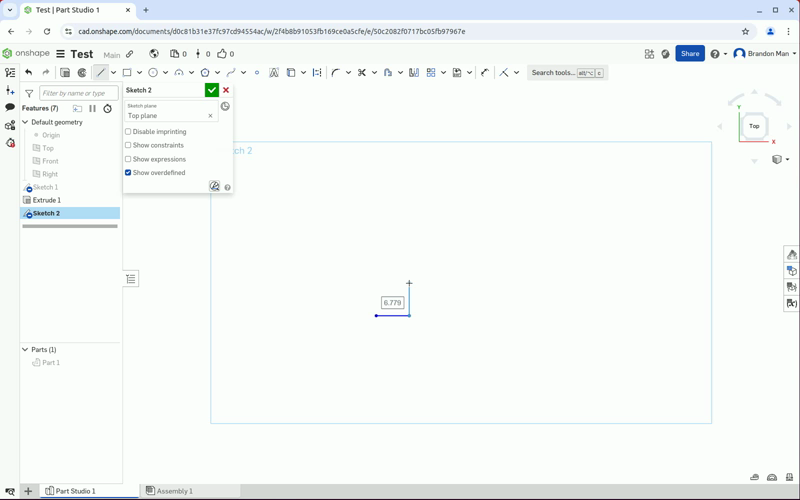
key_up(shift)
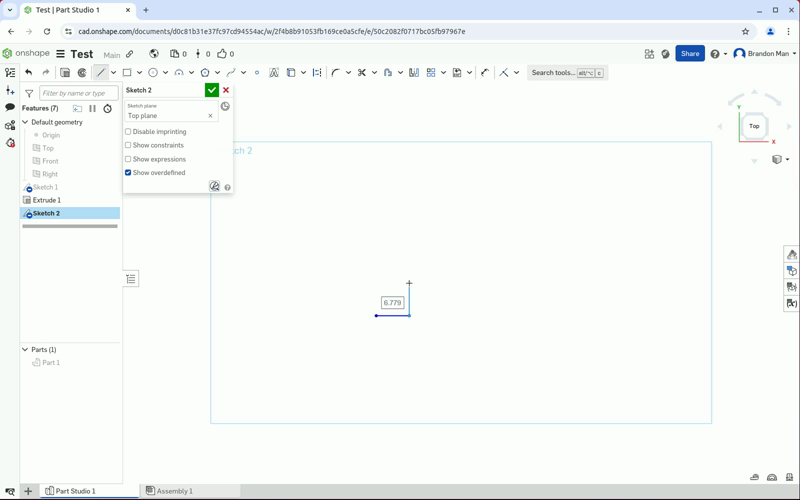
key_down(shift)
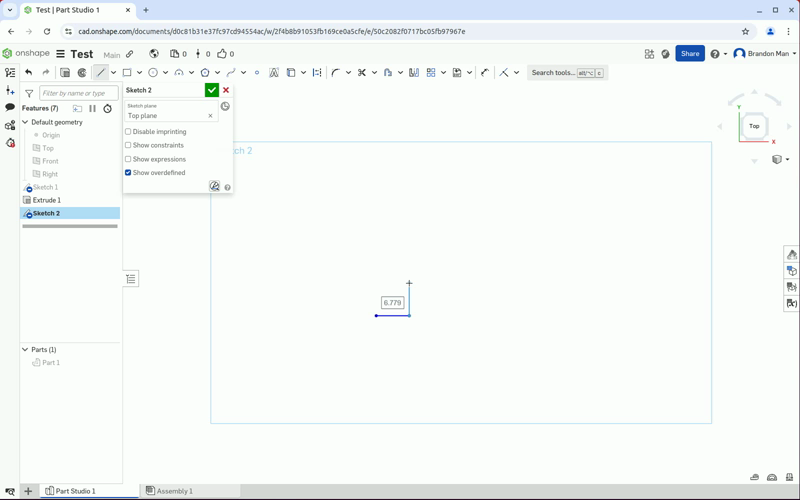
mouse_move(439, 282)
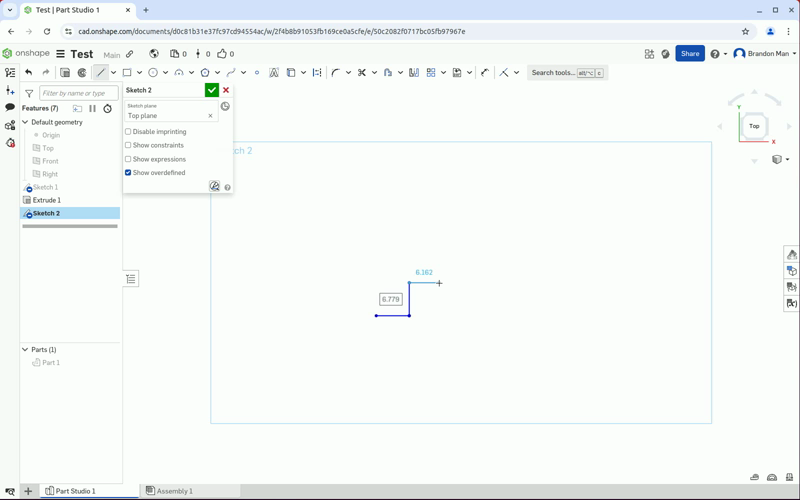
mouse_move(409, 258)
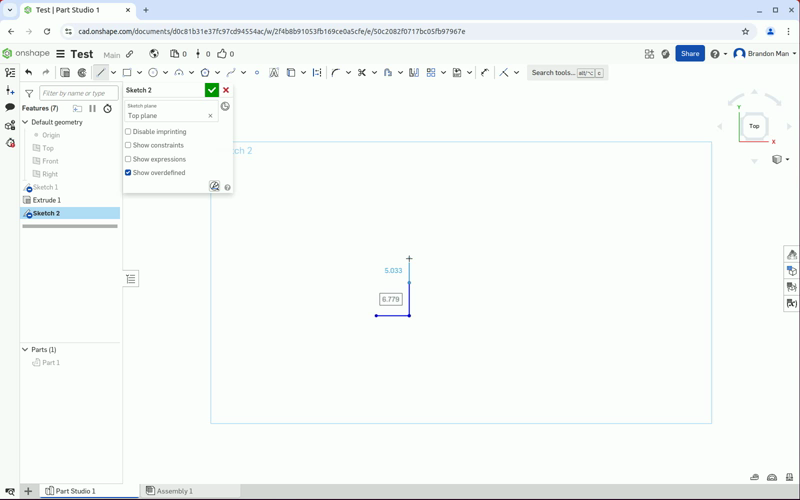
click(409, 258)
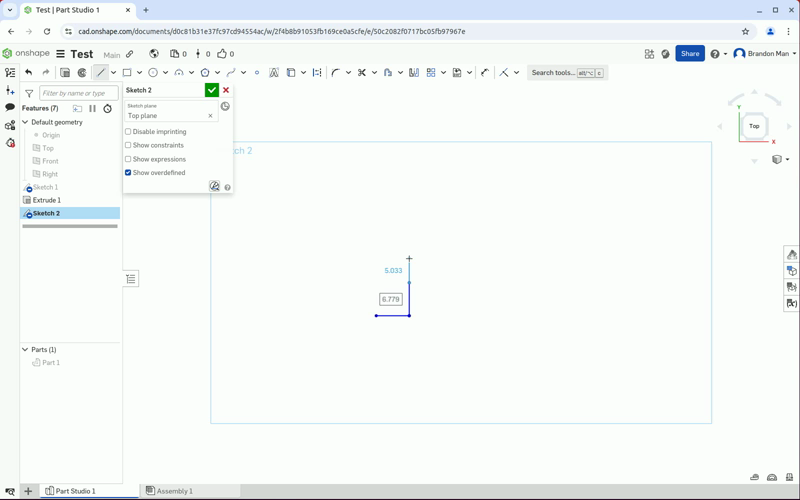
key_up(shift)
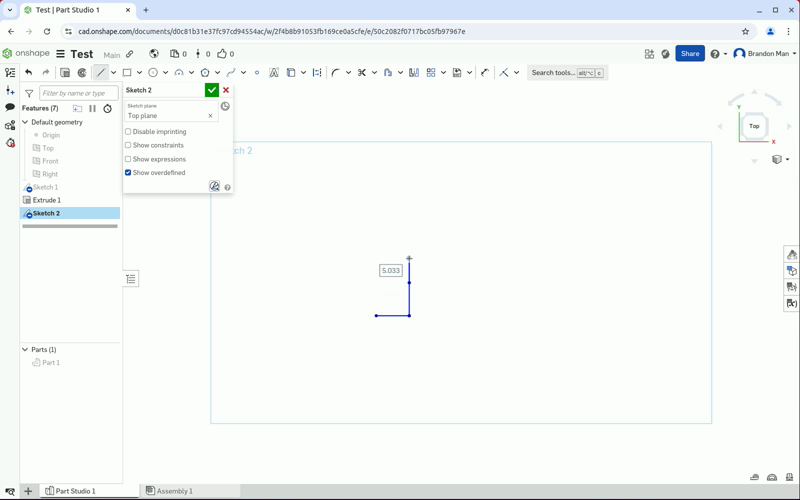
key_down(shift)
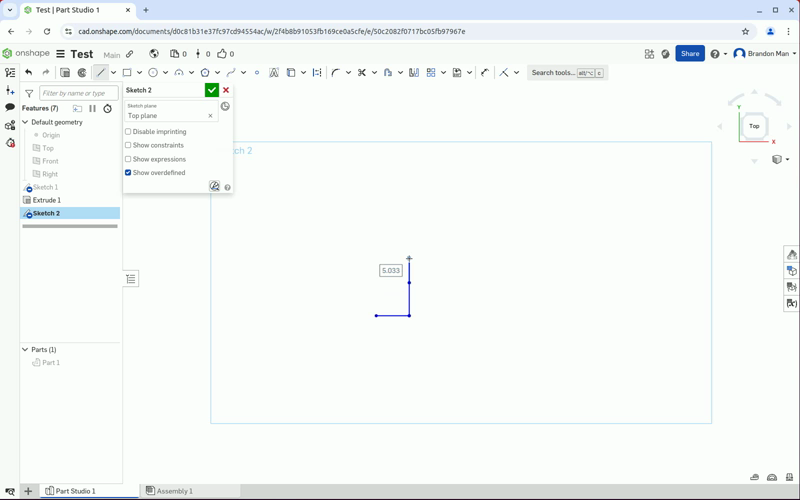
mouse_move(475, 258)
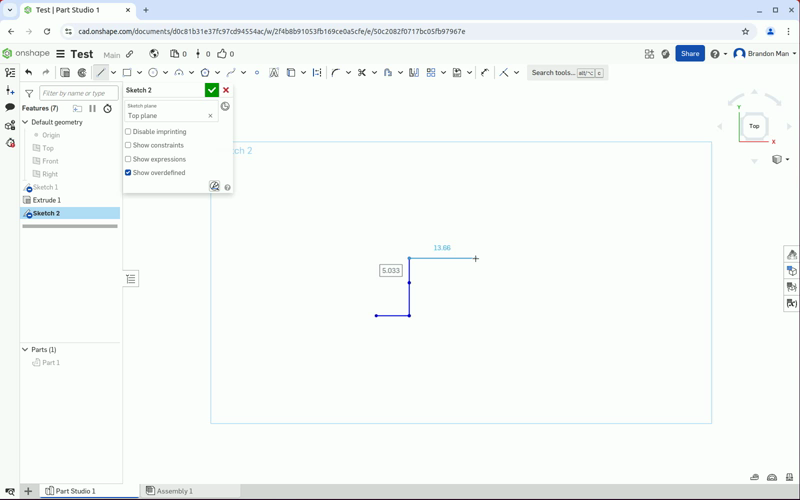
click(475, 258)
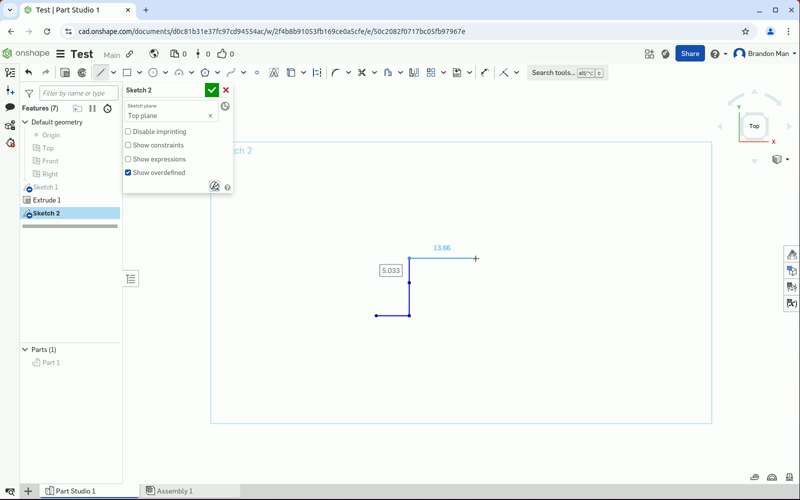
key_up(shift)
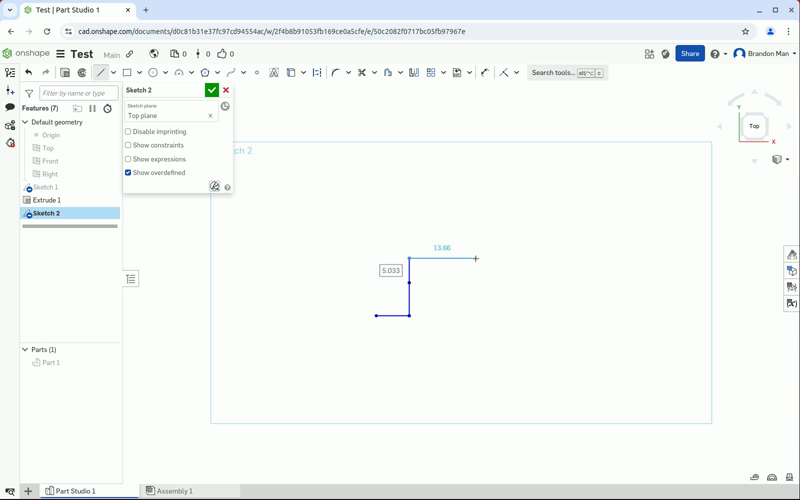
key_down(shift)
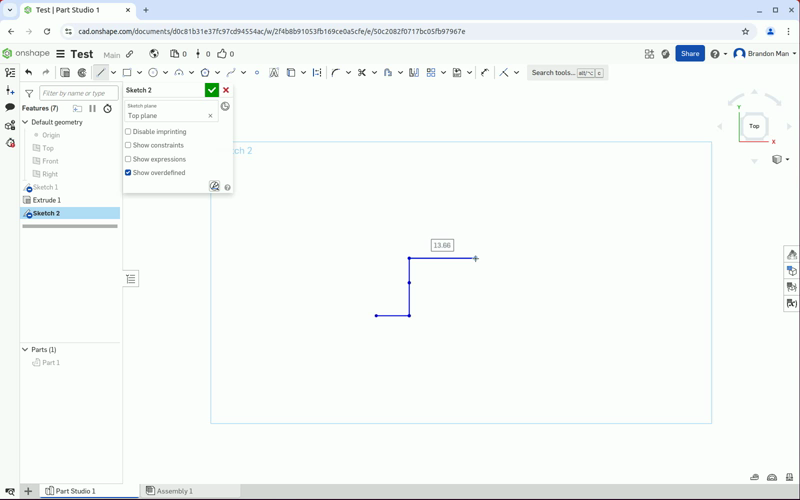
mouse_move(572, 258)
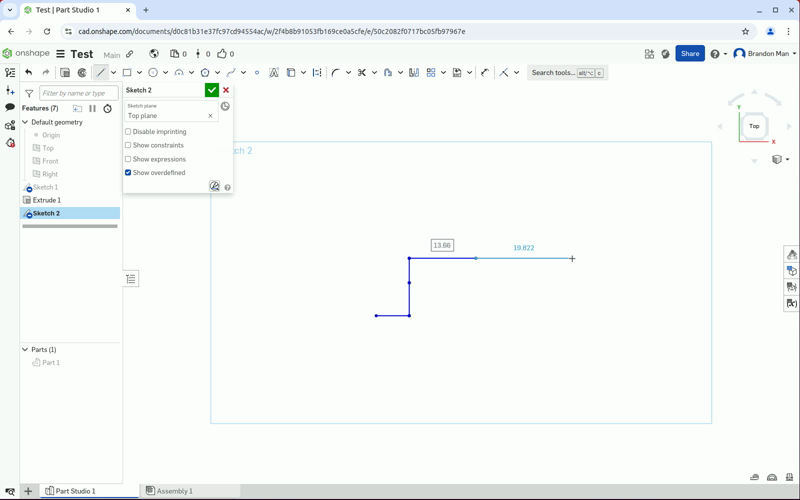
click(572, 258)
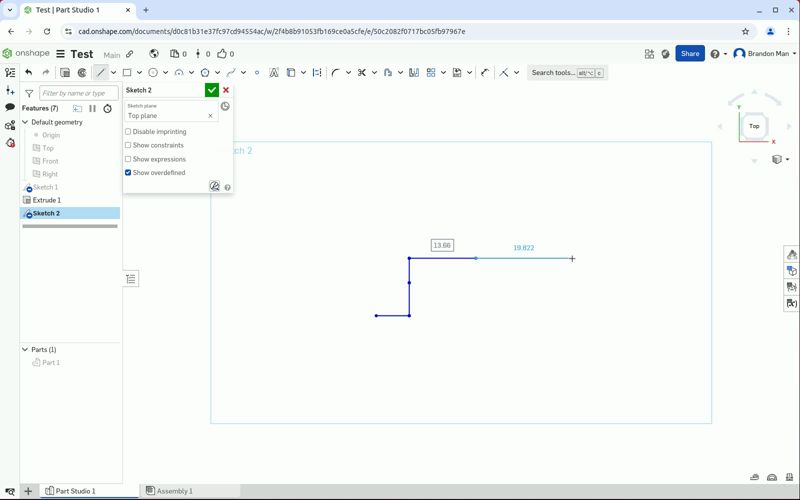
key_up(shift)
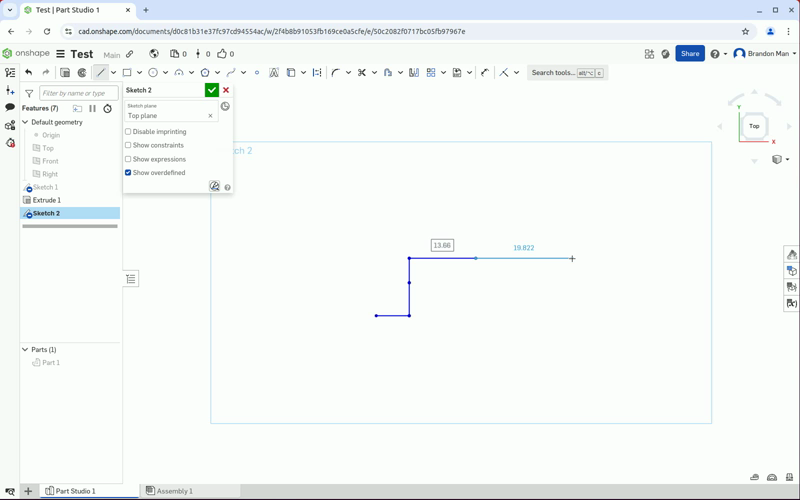
key_down(shift)
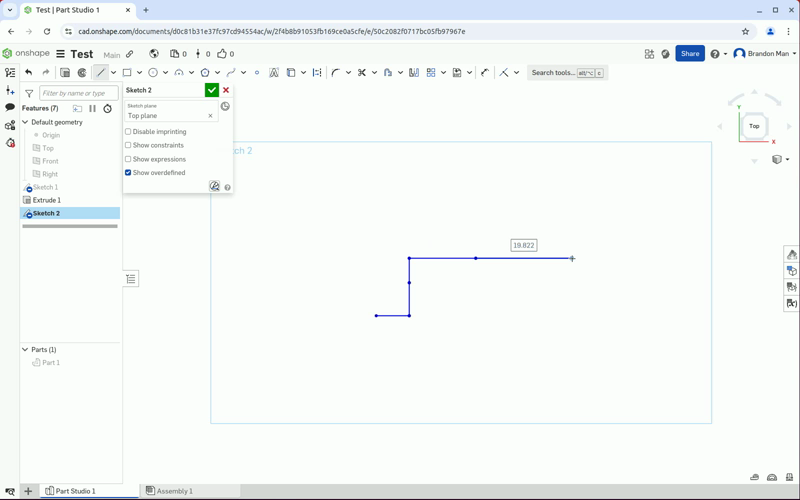
mouse_move(589, 258)
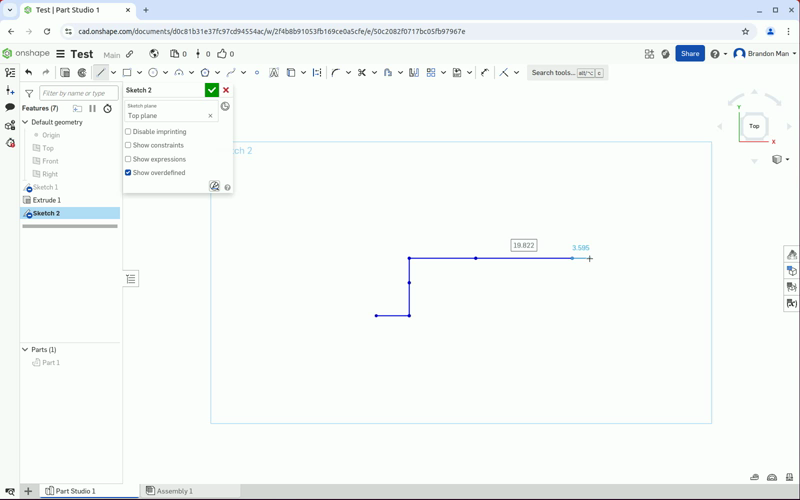
mouse_move(572, 216)
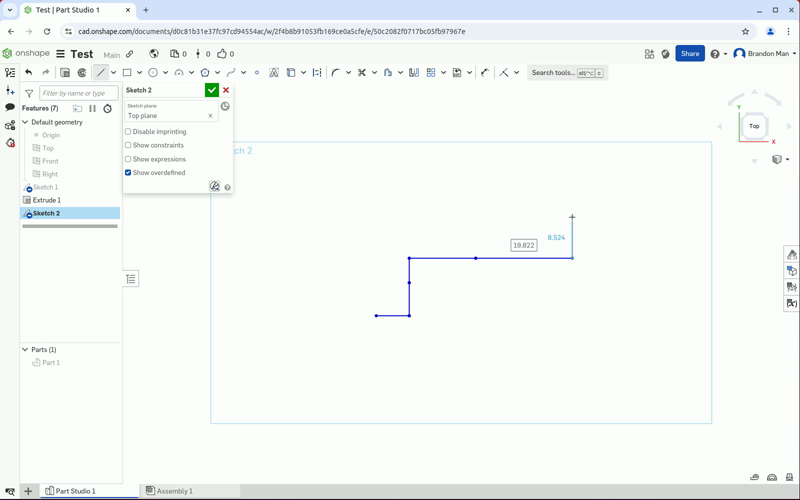
click(572, 216)
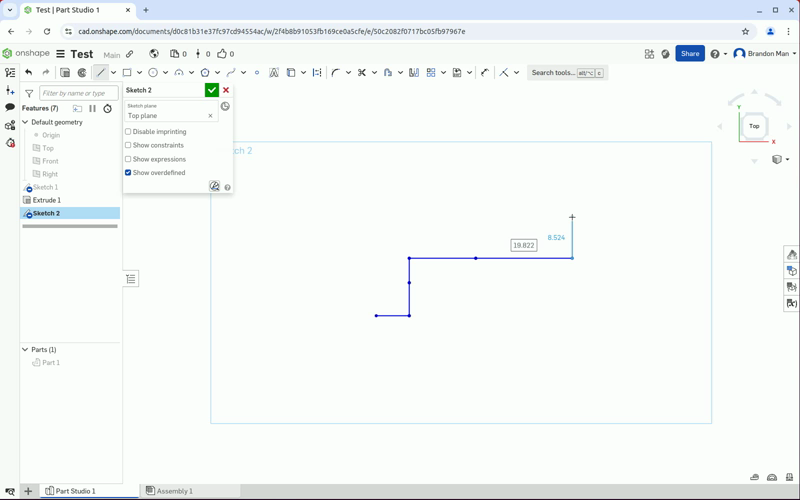
key_up(shift)
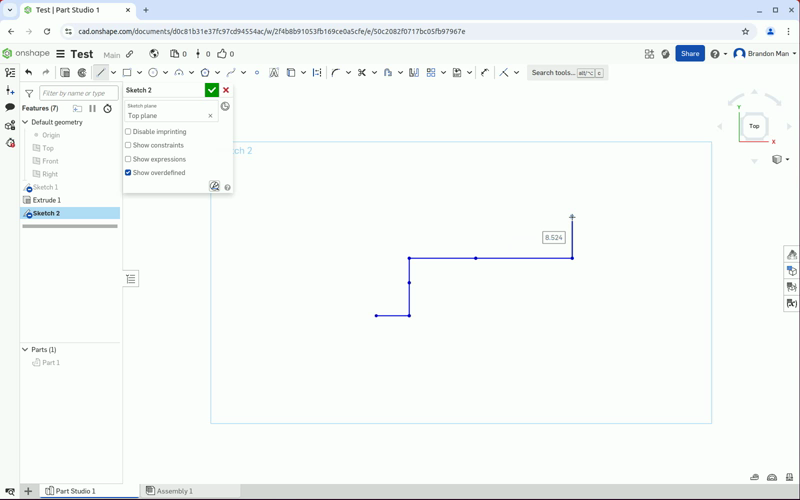
key_down(shift)
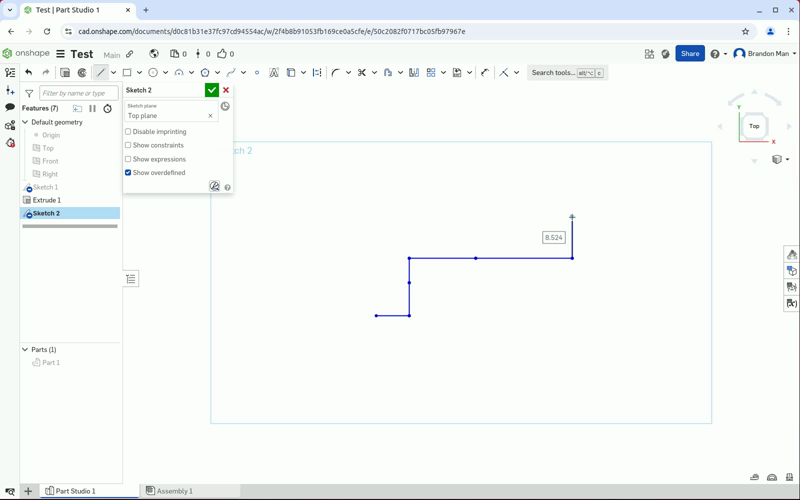
mouse_move(376, 216)
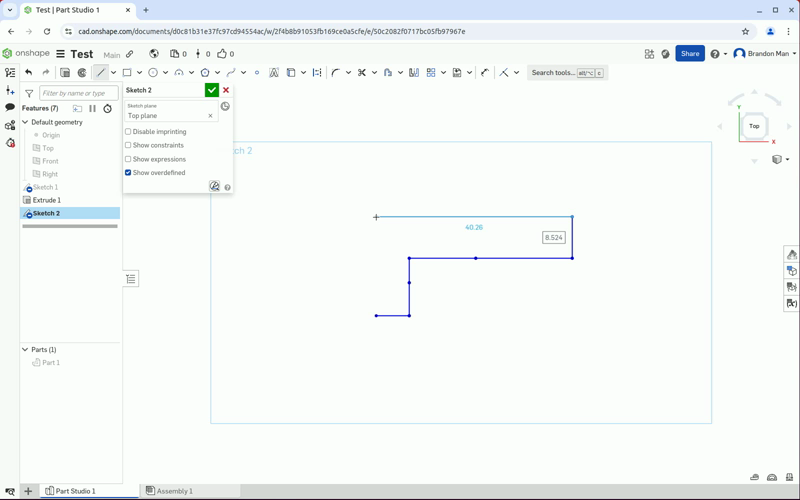
click(376, 216)
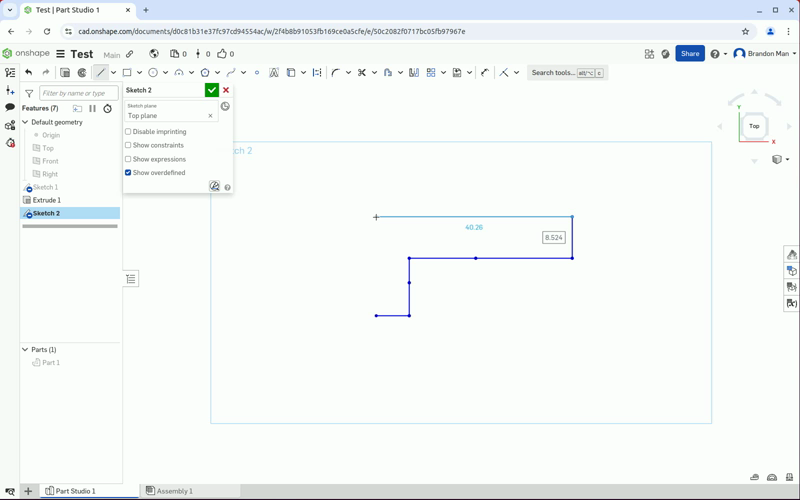
key_up(shift)
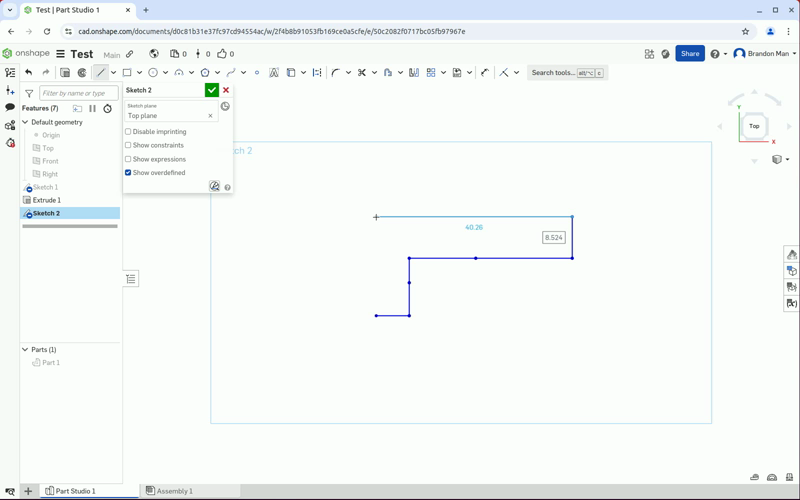
key_down(shift)
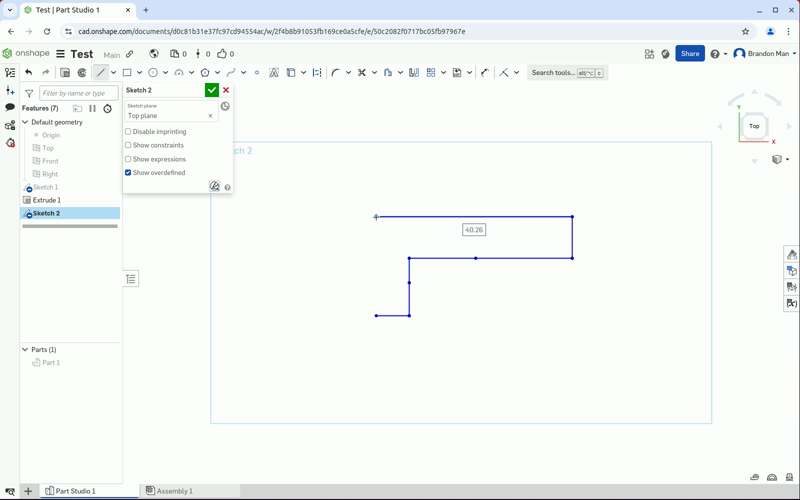
mouse_move(376, 315)
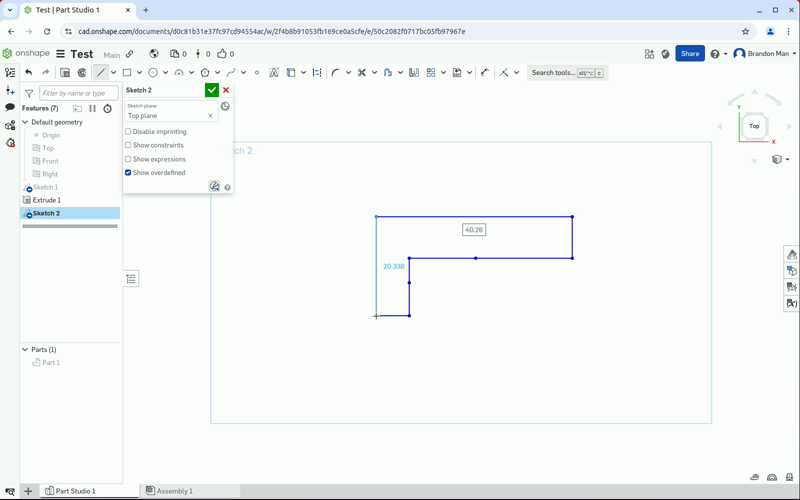
key_up(shift)
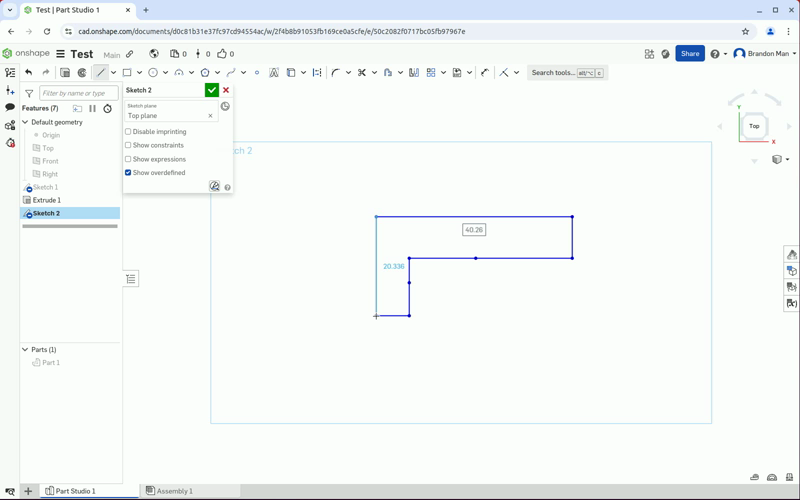
click(376, 315)
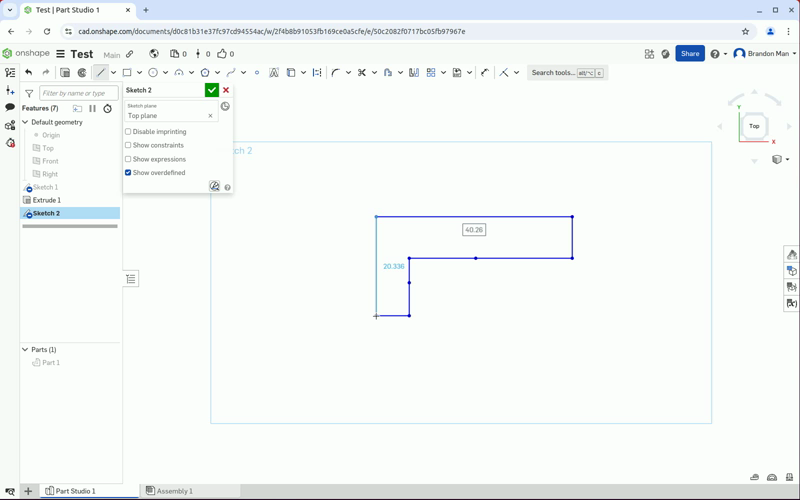
key(esc)
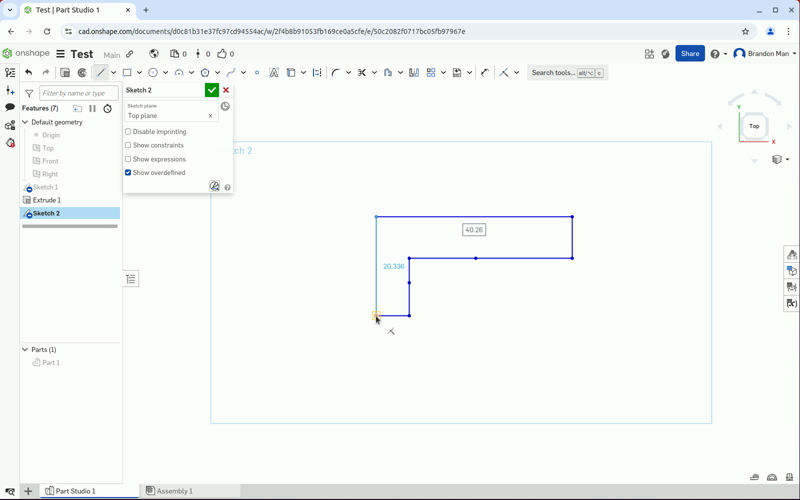
mouse_move(450, 244)
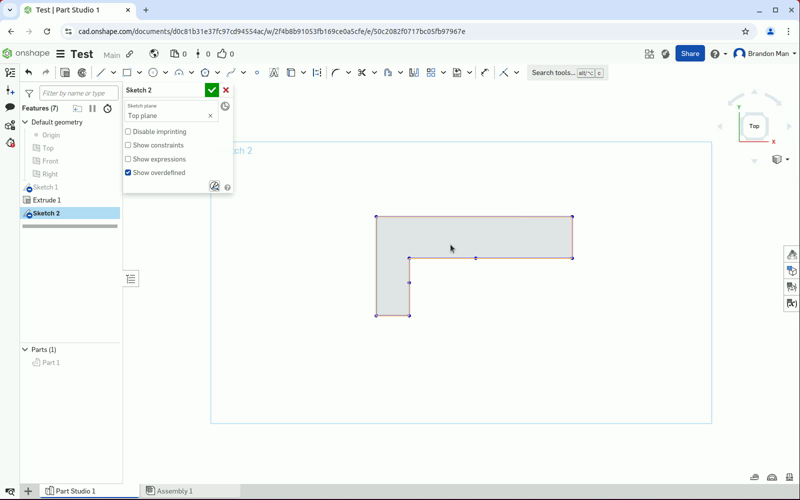
click(450, 244)
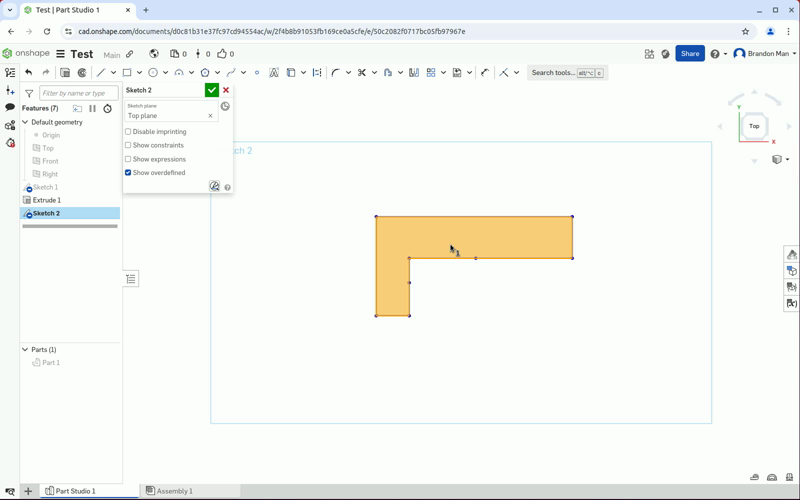
mouse_move(73, 352)
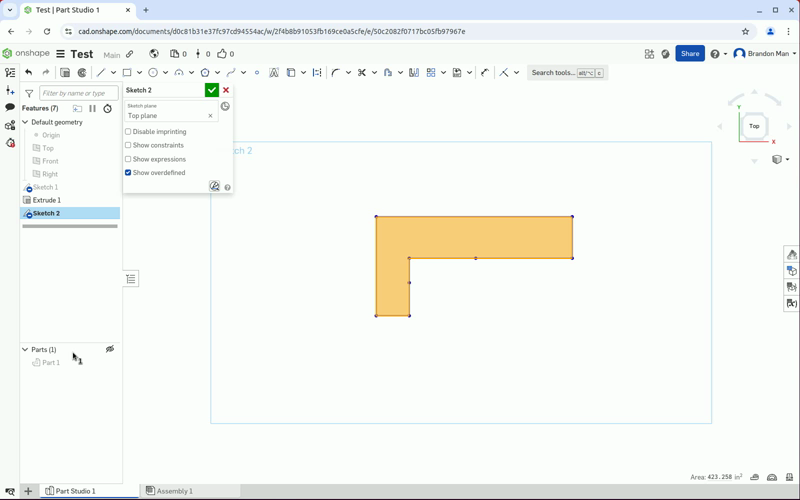
key(shift+y)
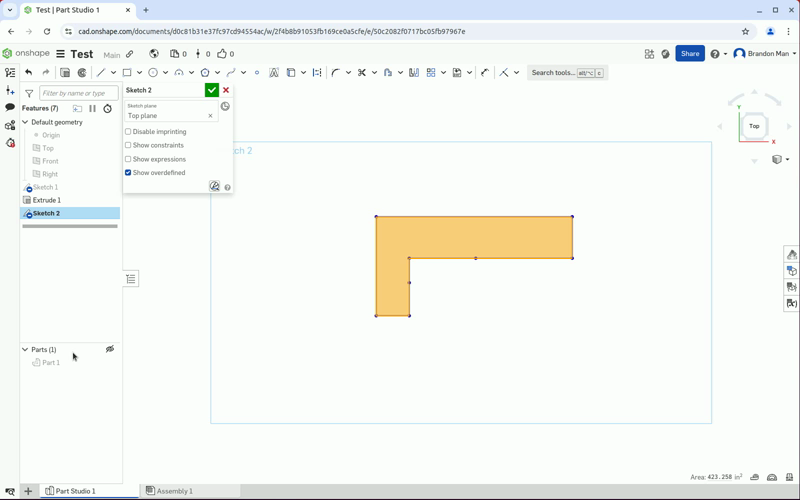
key(shift+e)
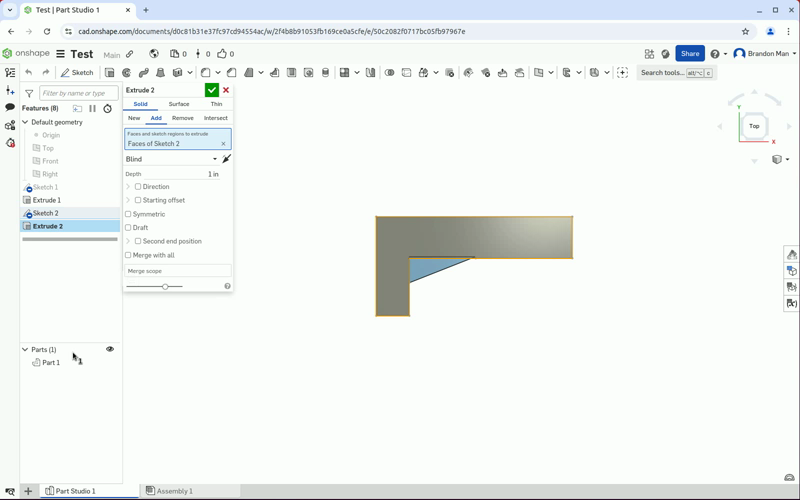
mouse_move(143, 106)
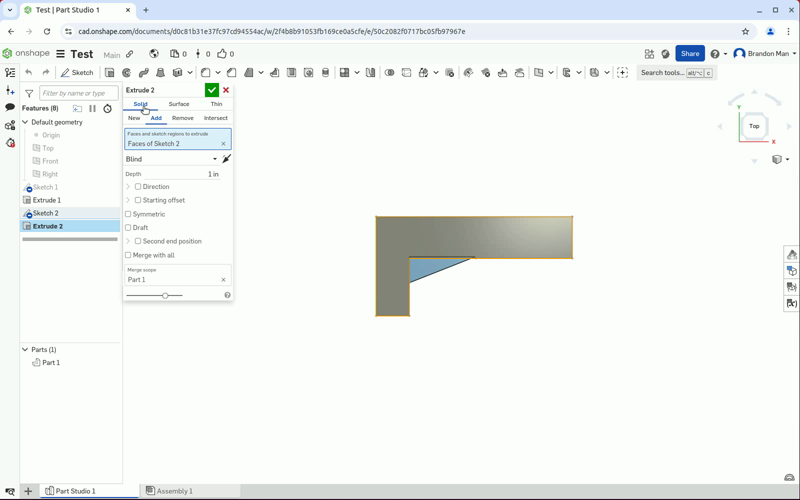
click(143, 106)
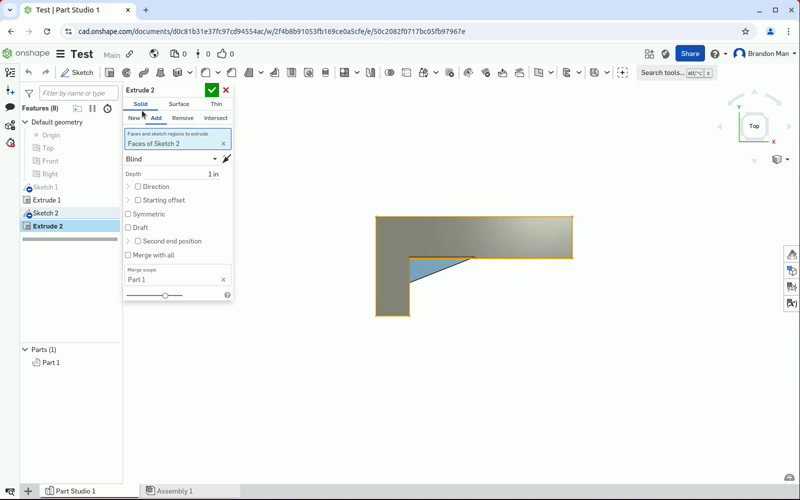
mouse_move(137, 120)
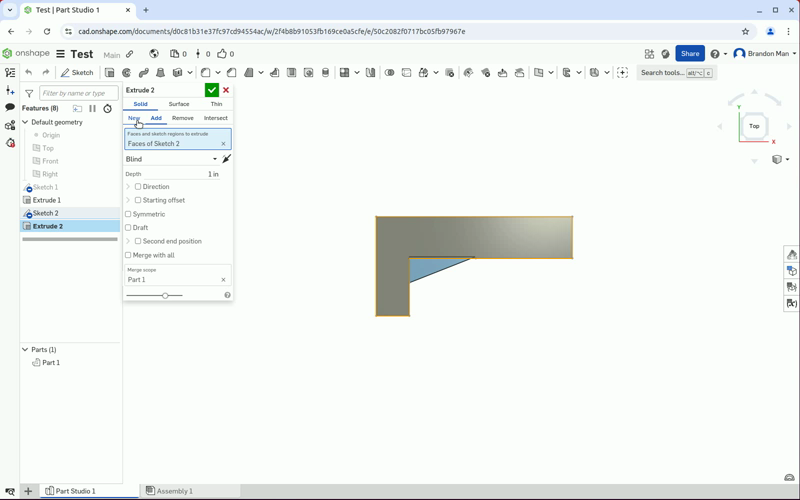
click(137, 120)
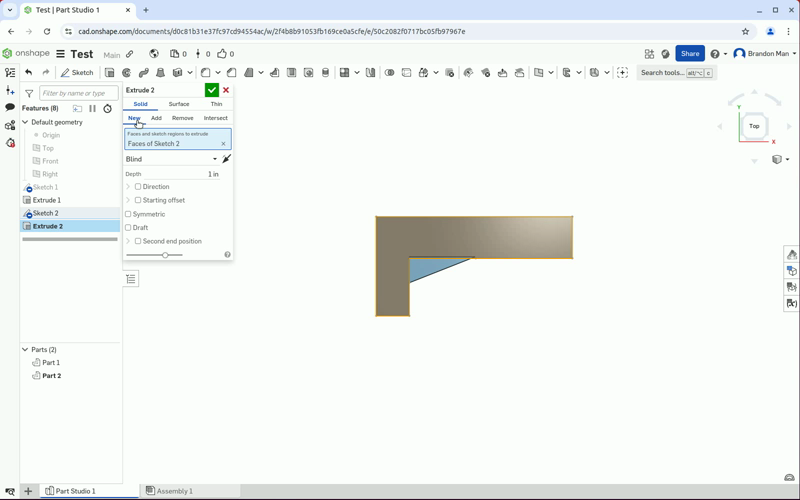
key(tab, 4)
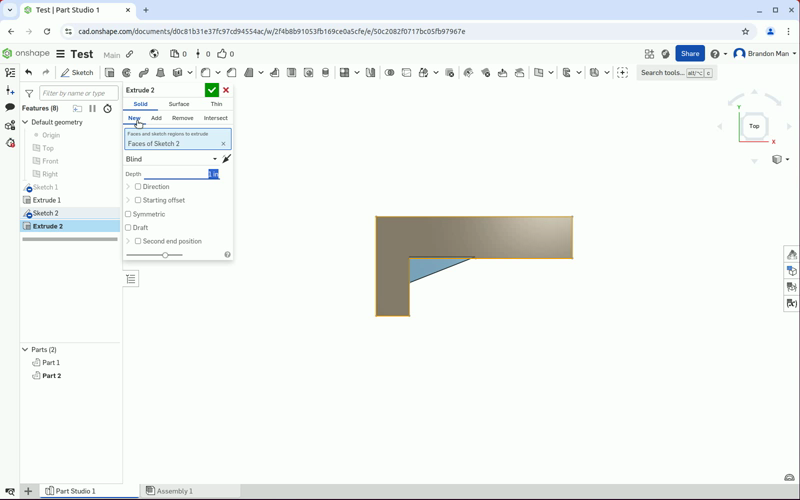
text(13.48)
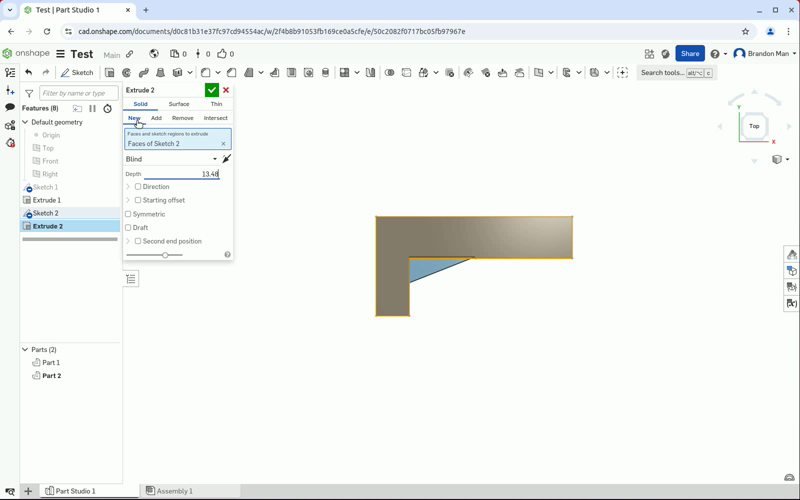
key(enter)
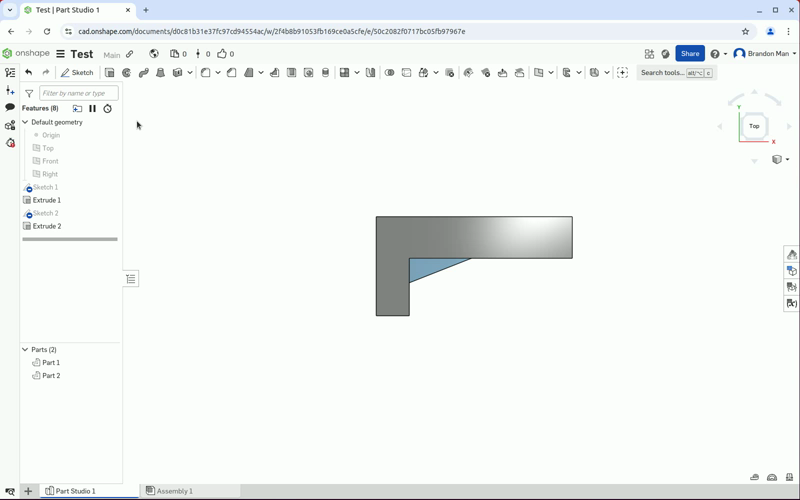
key(shift+h)
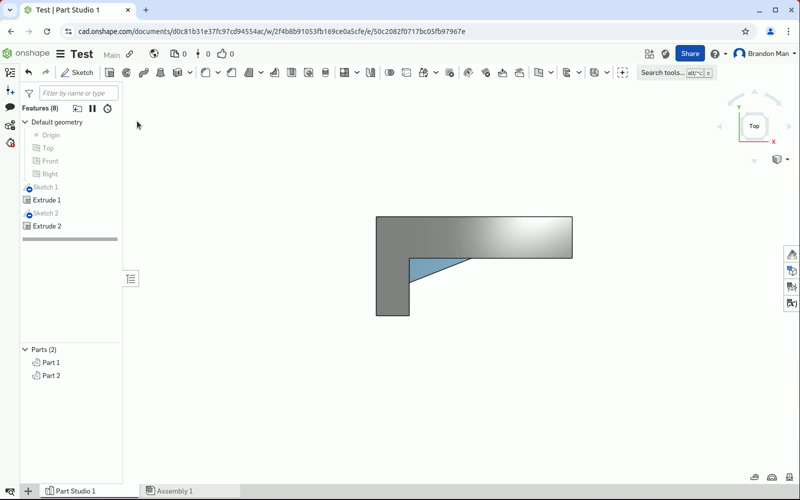
key(shift+h)
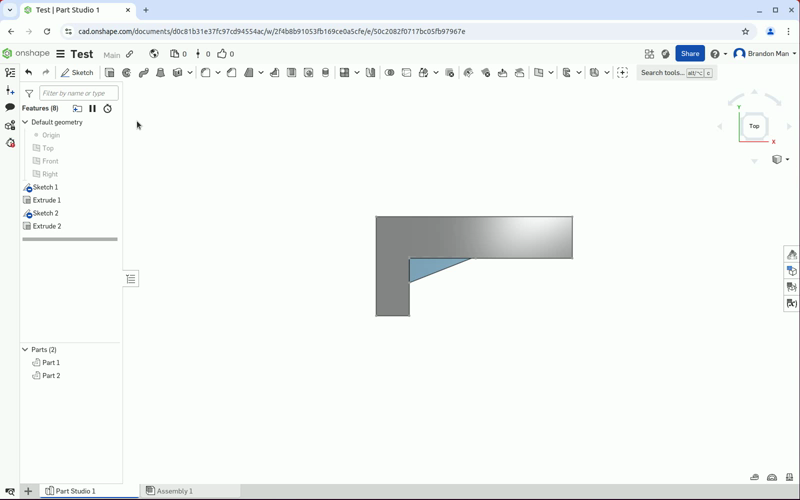
key(shift+7)
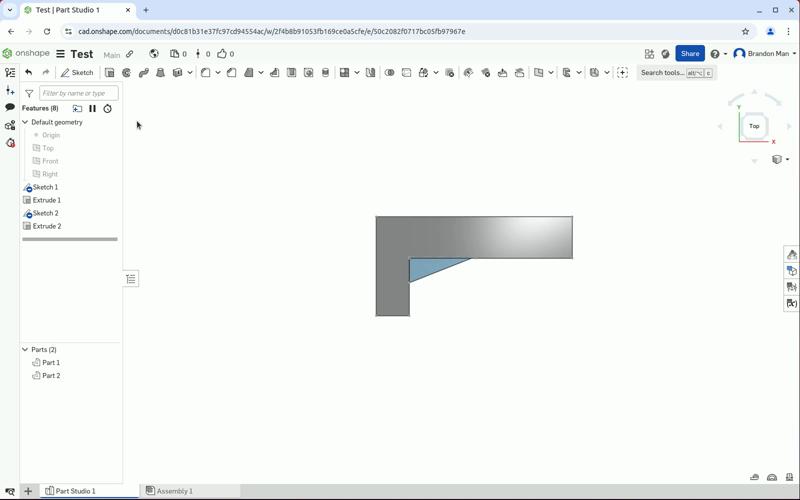
key(up, 3)
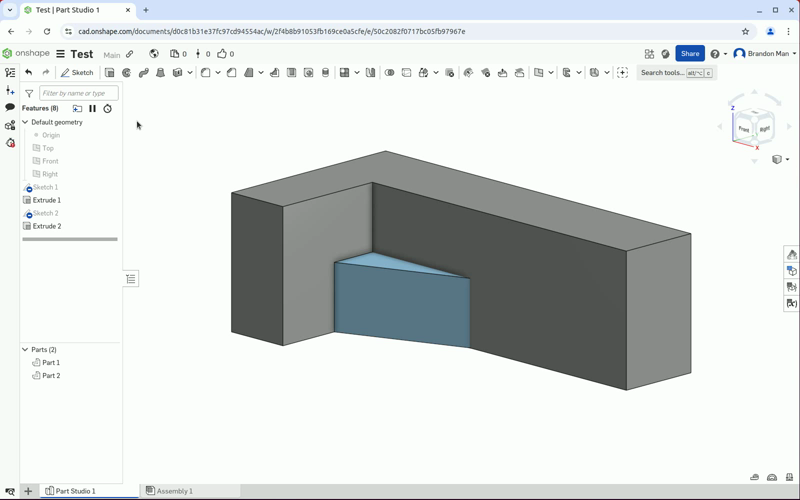
key(left, 3)
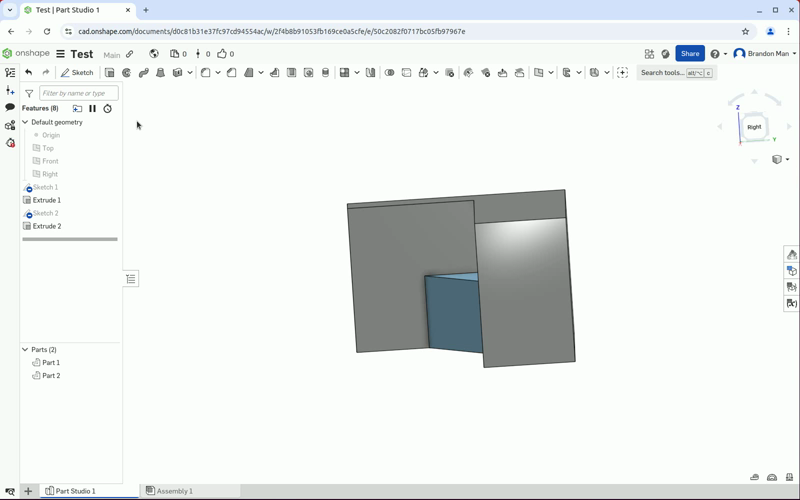
key(right, 3)
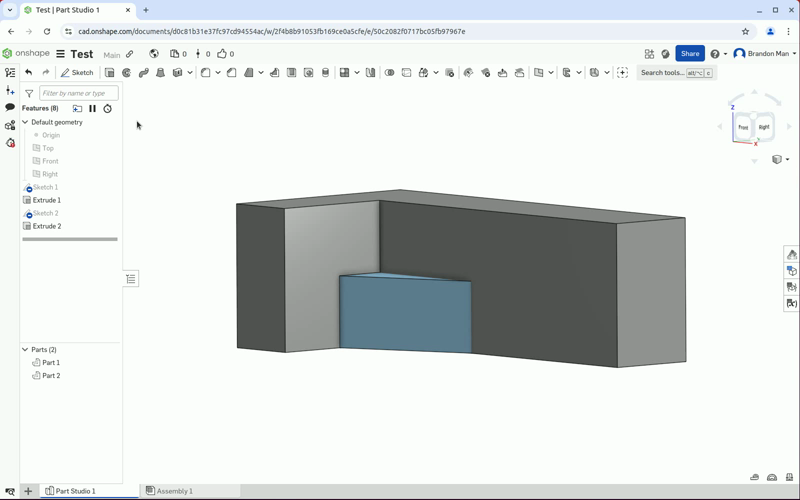
key(down, 3)
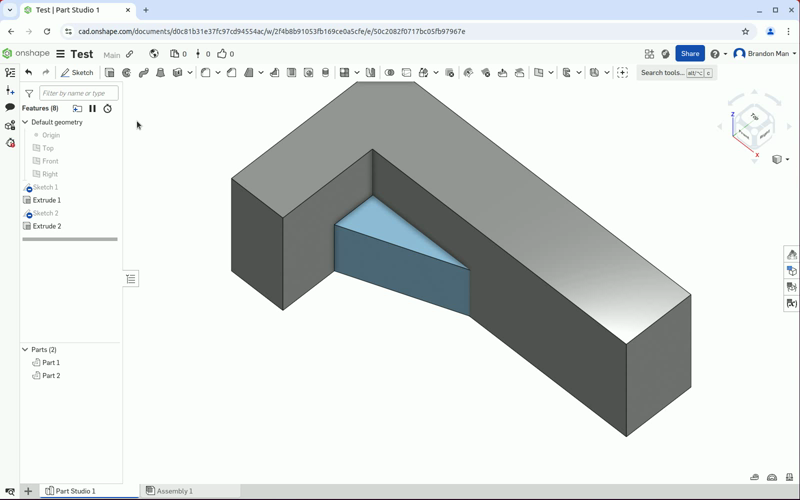
mouse_move(73, 189)
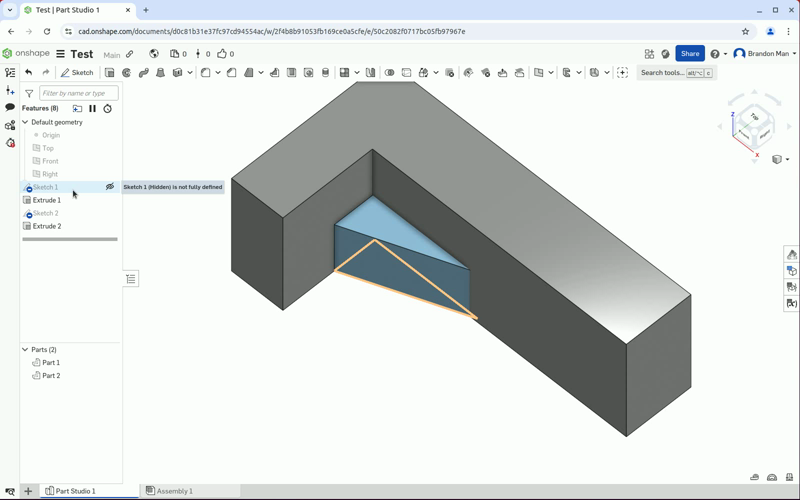
click(73, 189)